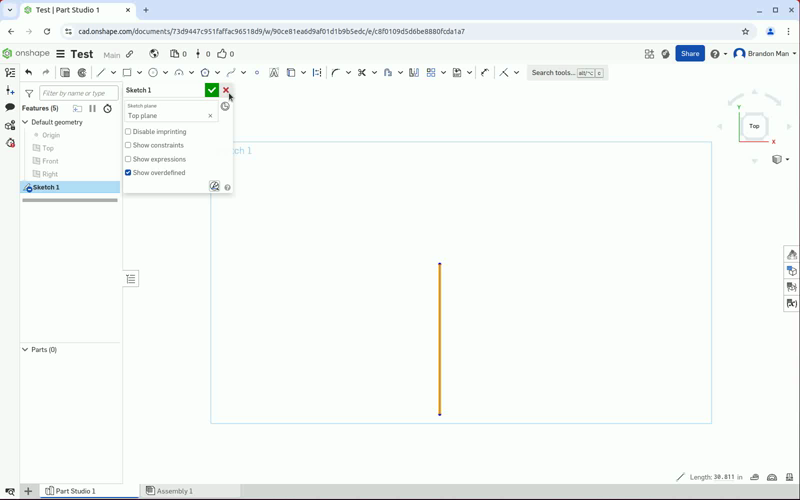
key(shift+h)
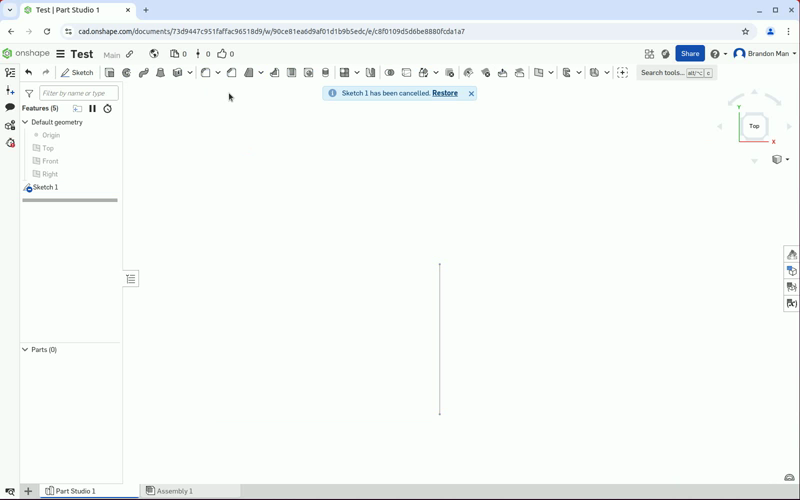
key(shift+s)
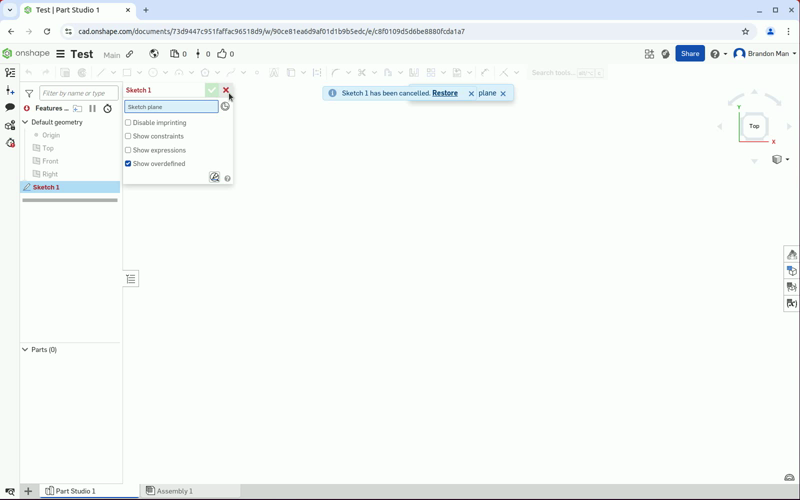
mouse_move(73, 150)
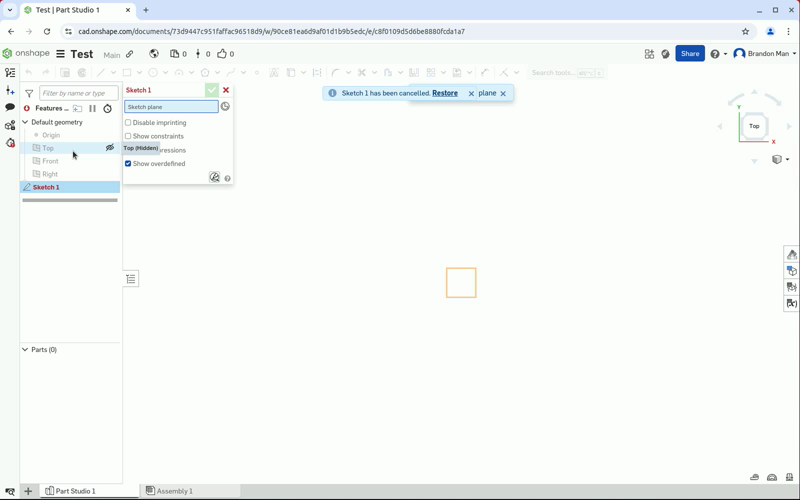
click(73, 150)
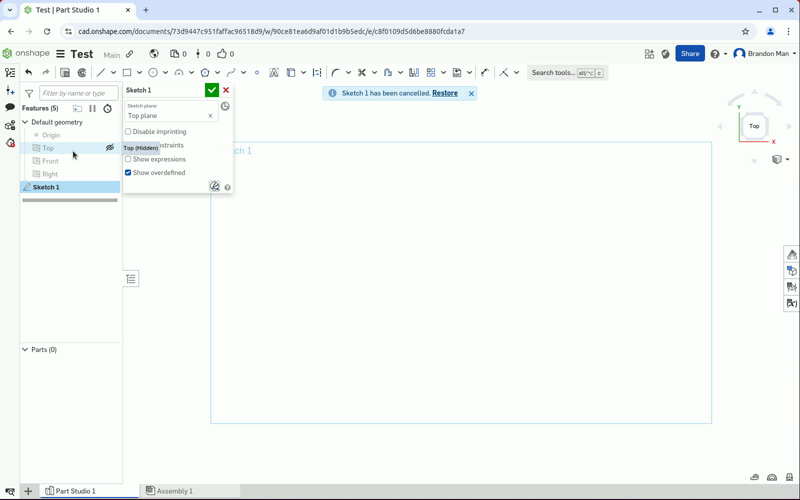
mouse_move(73, 352)
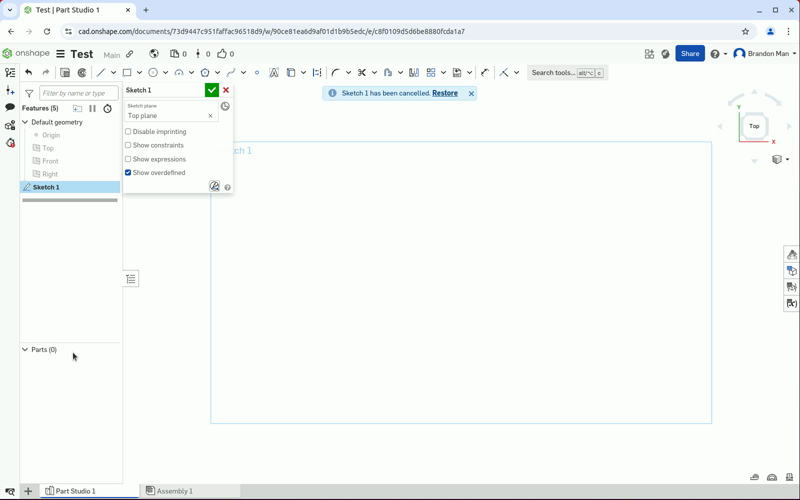
key(y)
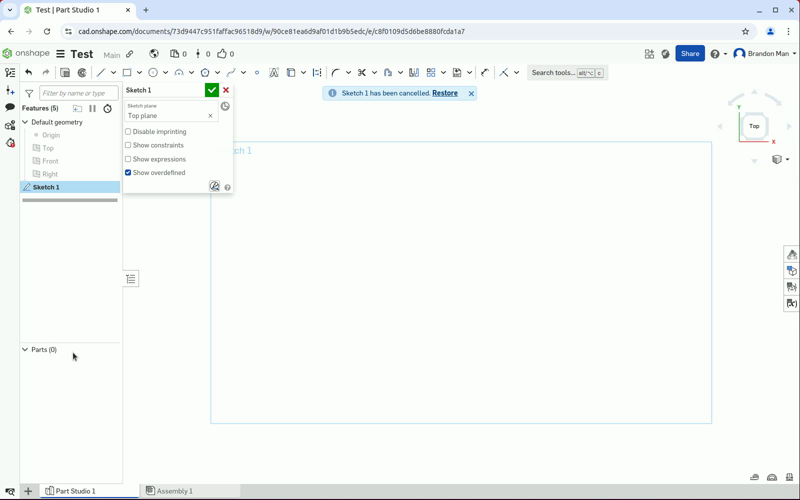
key(l)
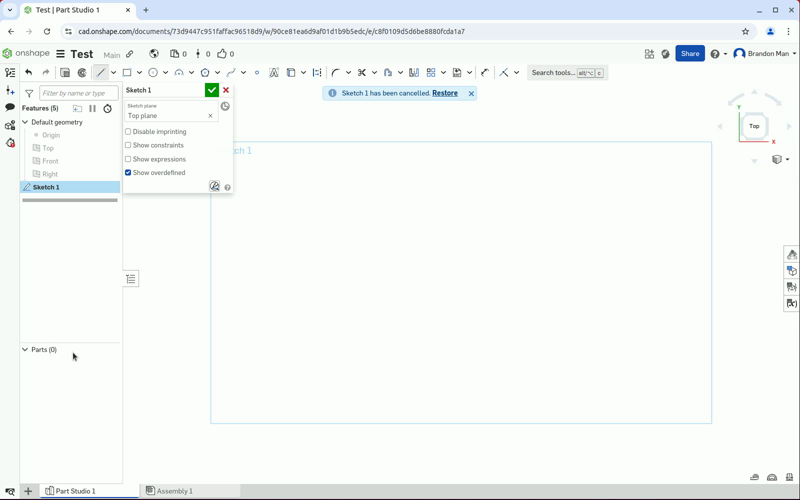
key_down(shift)
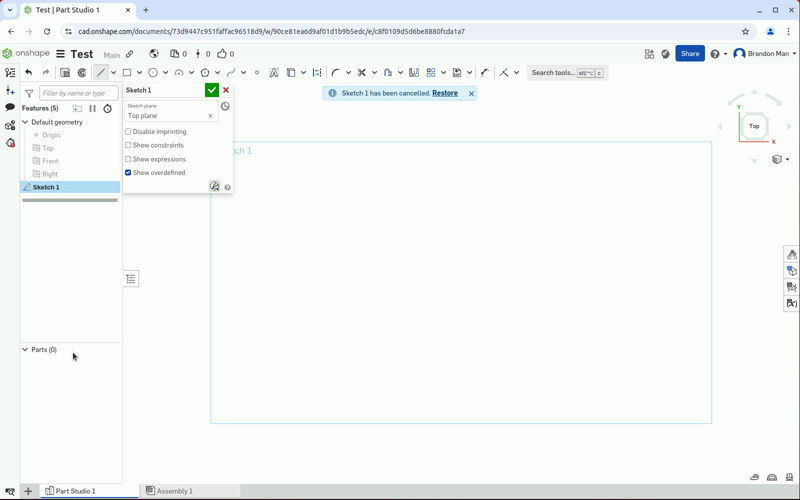
mouse_move(439, 395)
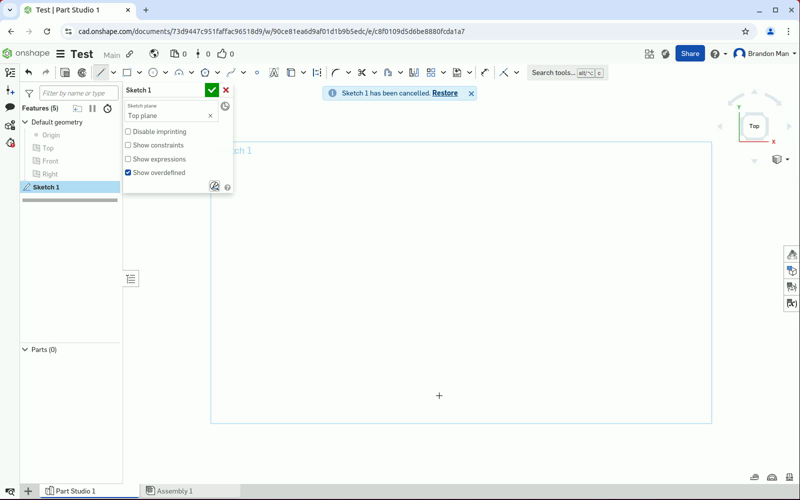
click(439, 395)
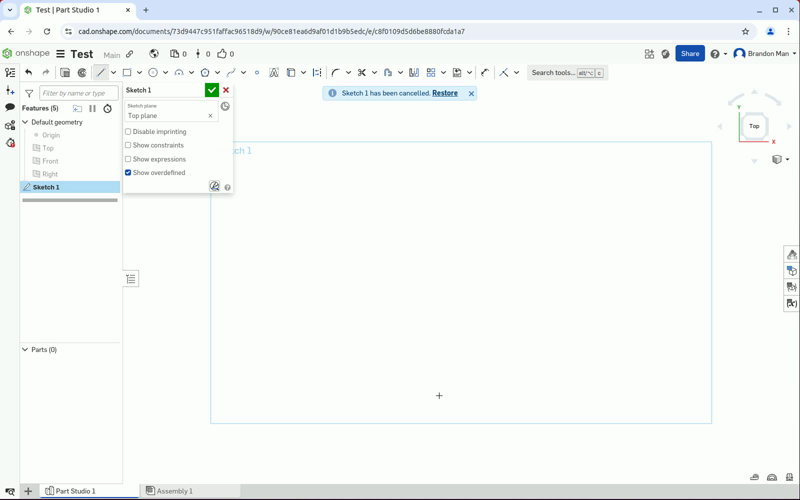
key_up(shift)
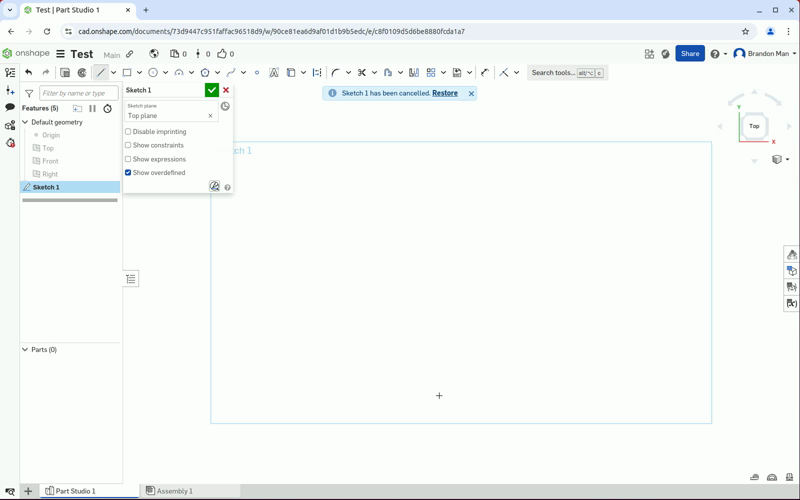
key_down(shift)
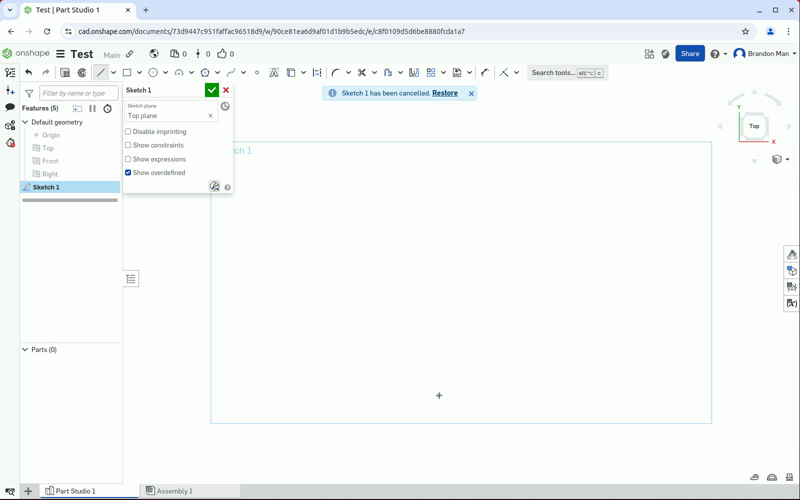
mouse_move(469, 395)
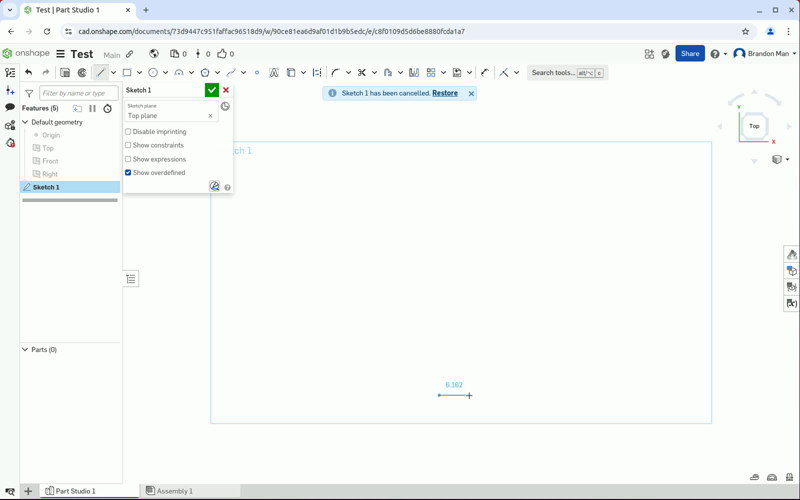
mouse_move(469, 395)
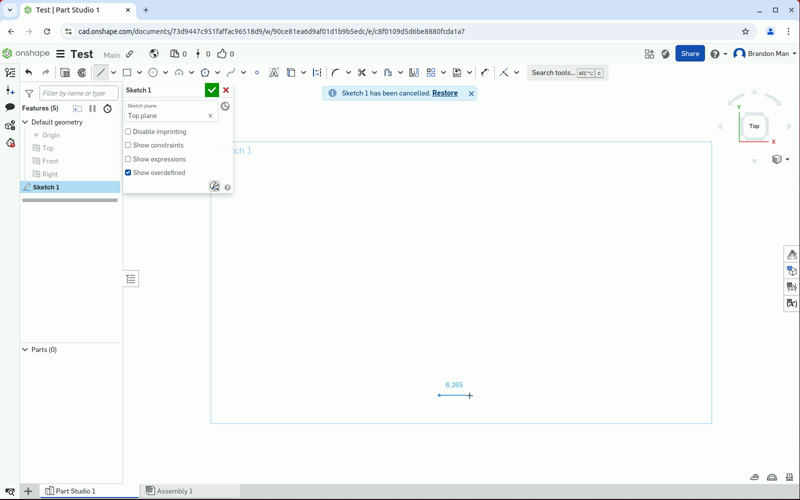
click(469, 395)
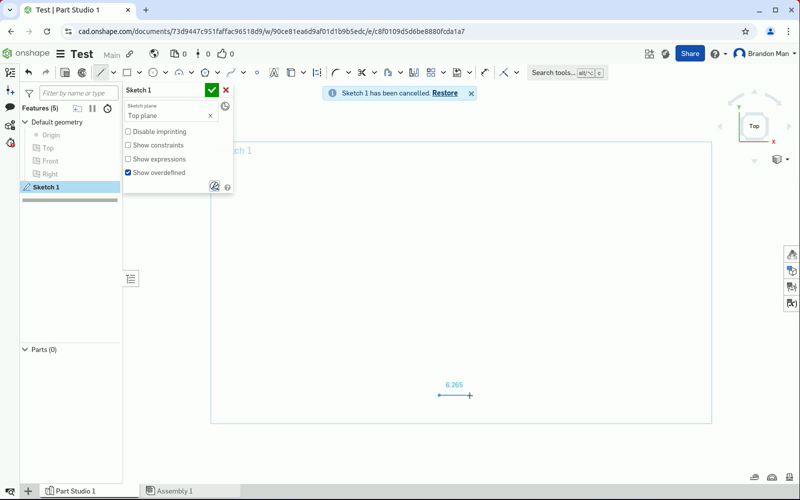
key_up(shift)
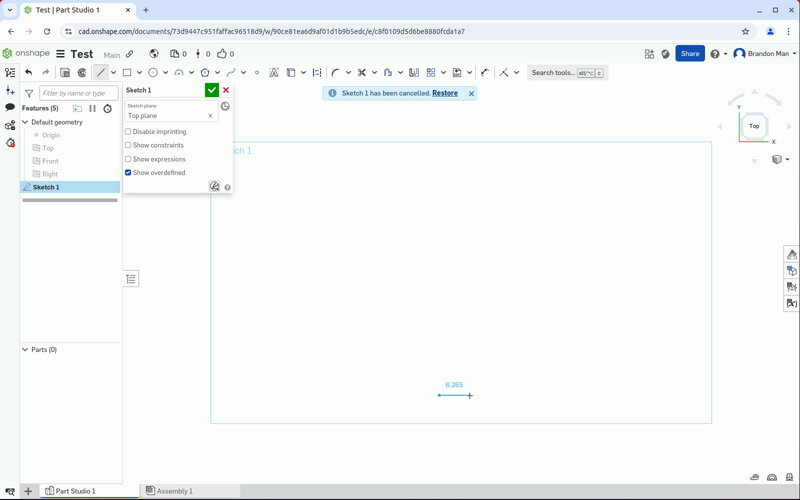
key_down(shift)
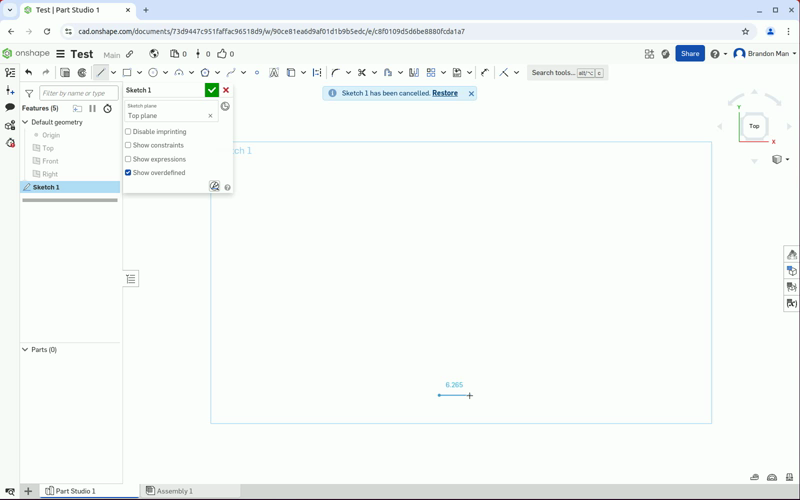
mouse_move(499, 395)
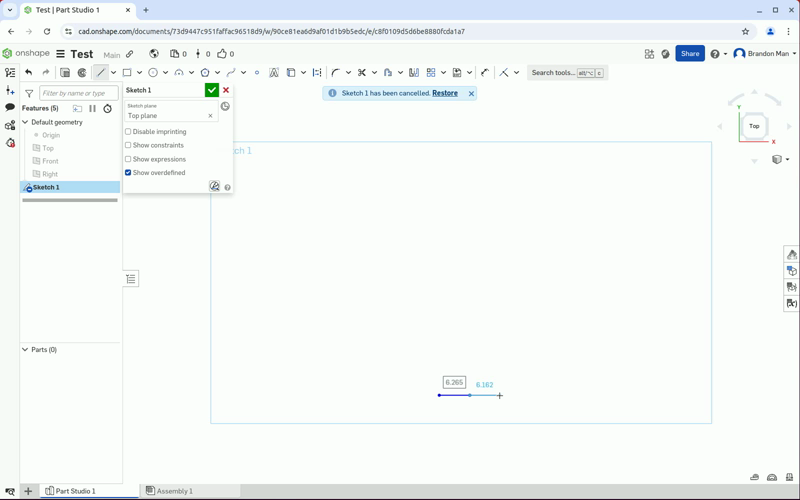
mouse_move(469, 386)
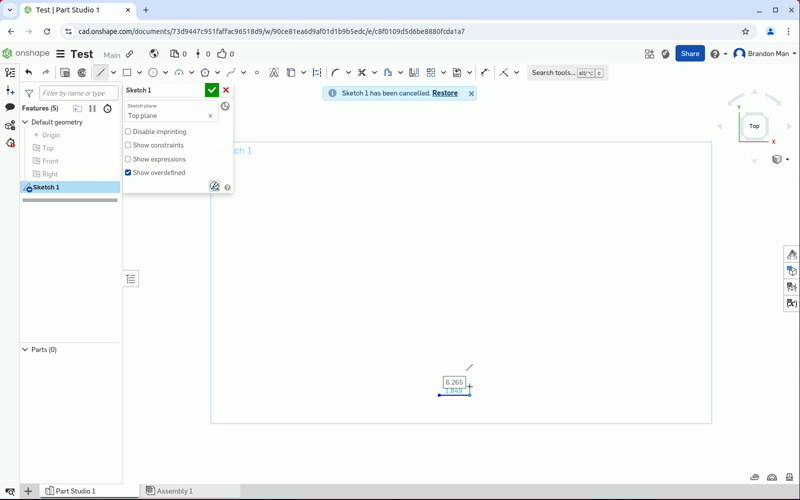
click(469, 386)
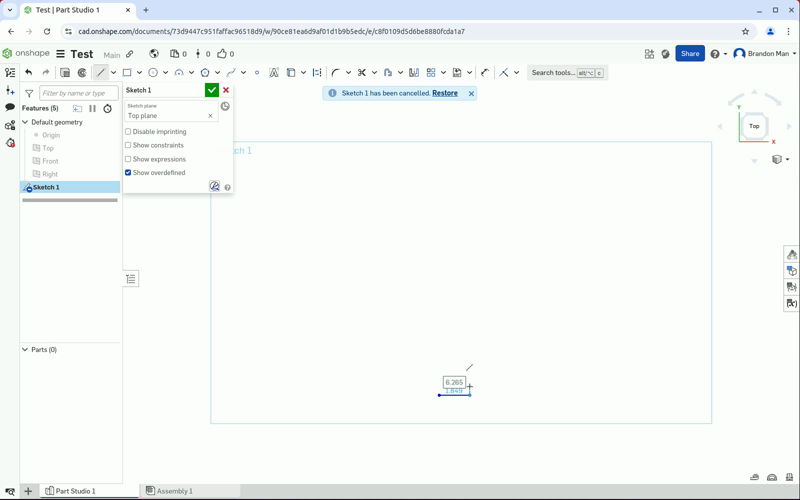
key_up(shift)
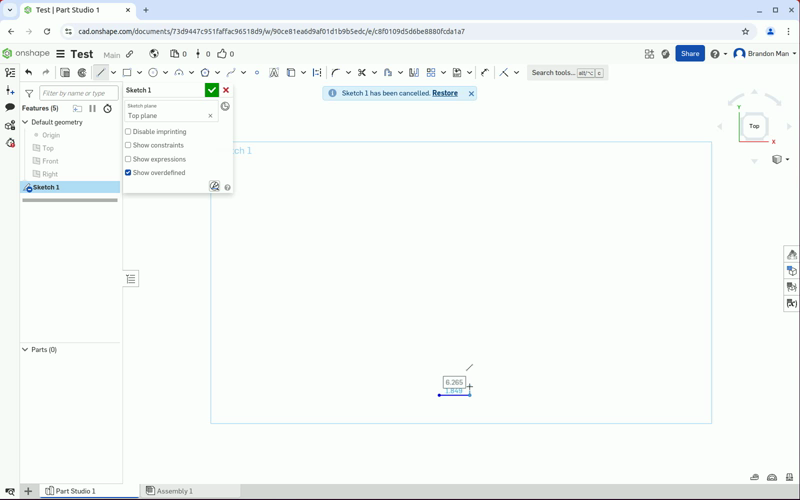
key(esc)
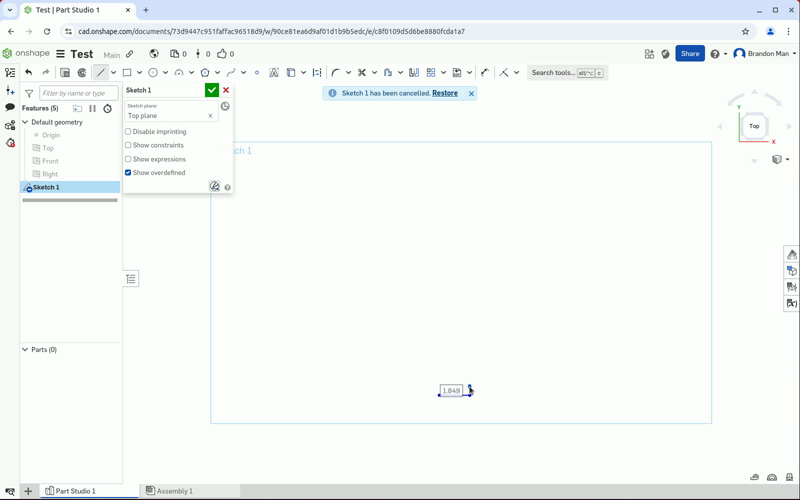
key(a)
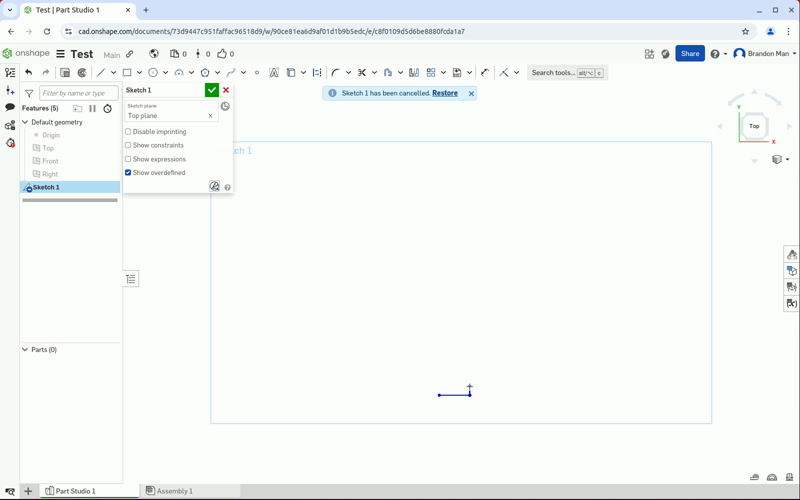
mouse_move(469, 386)
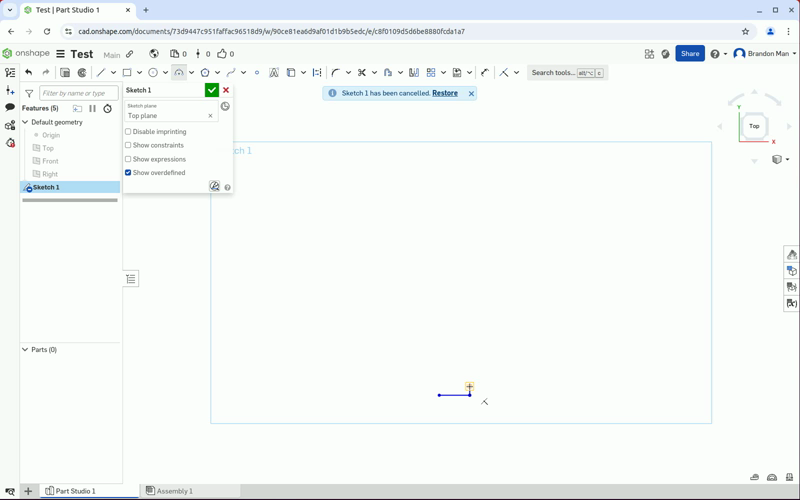
click(469, 386)
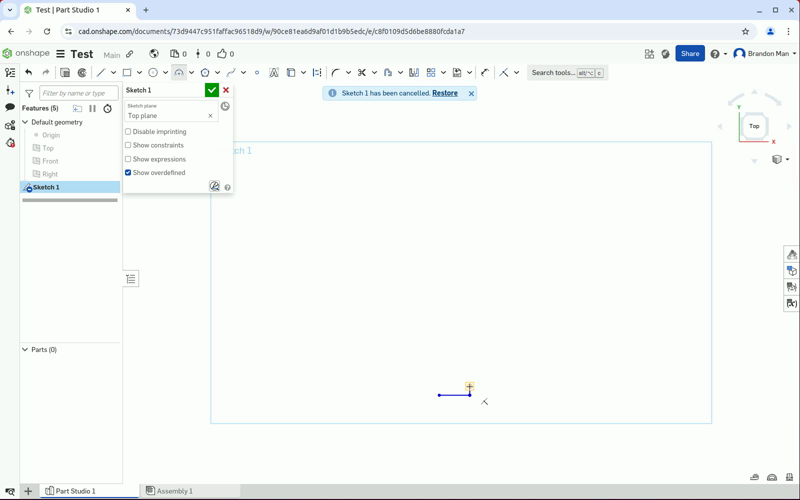
key_down(shift)
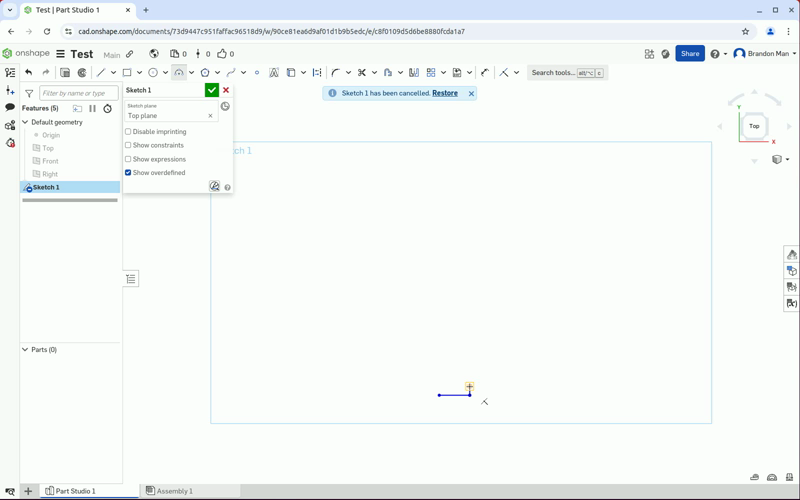
mouse_move(439, 384)
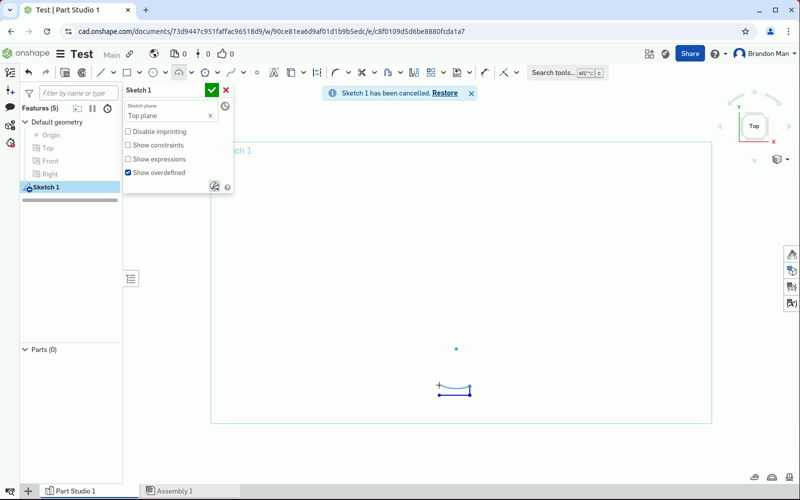
click(439, 384)
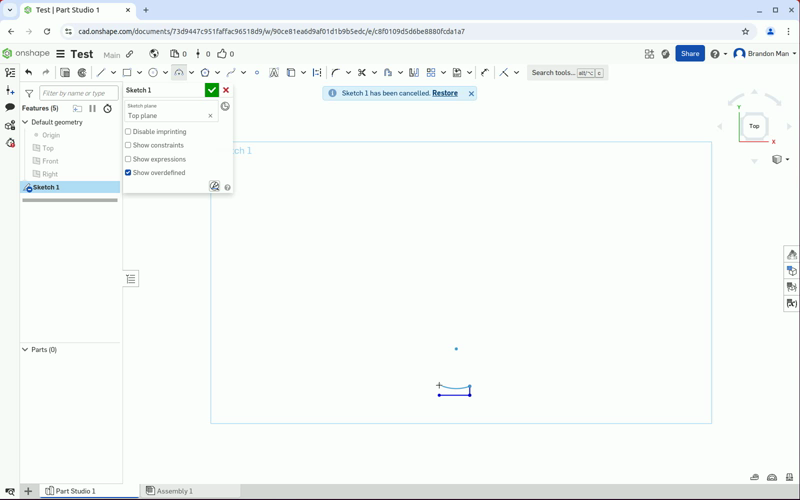
mouse_move(454, 387)
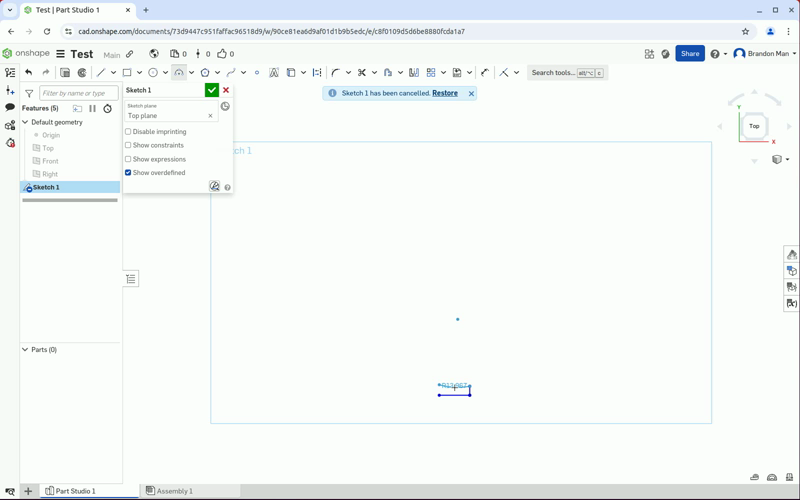
click(454, 387)
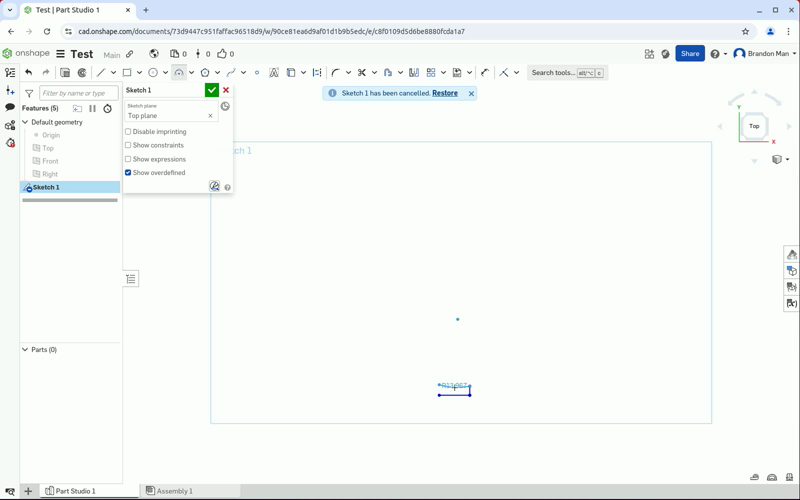
key_up(shift)
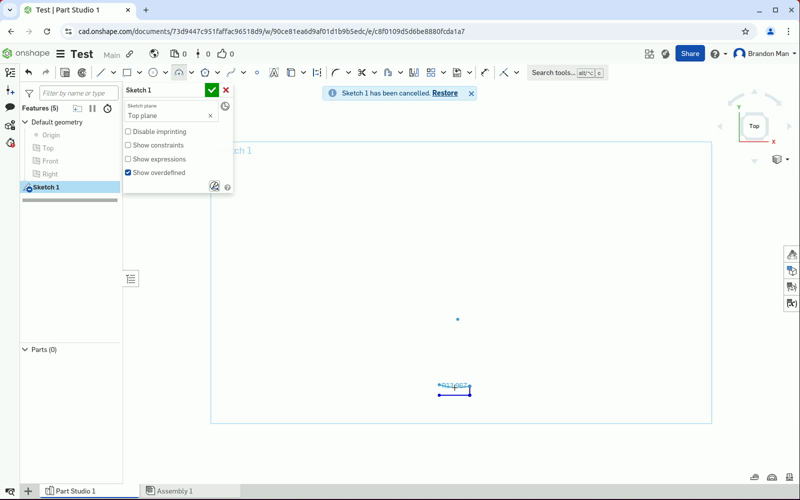
key(esc)
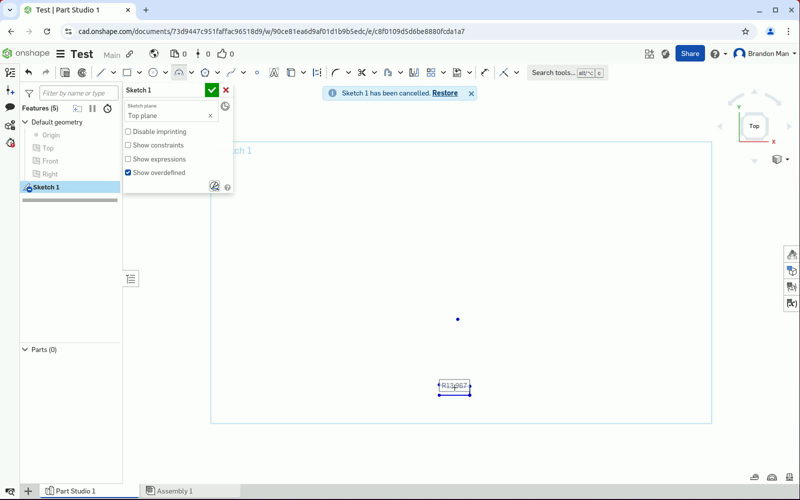
key(l)
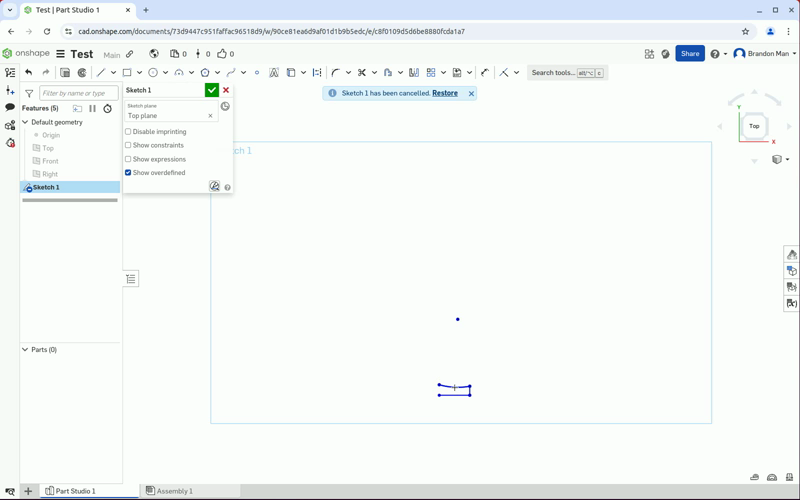
mouse_move(439, 384)
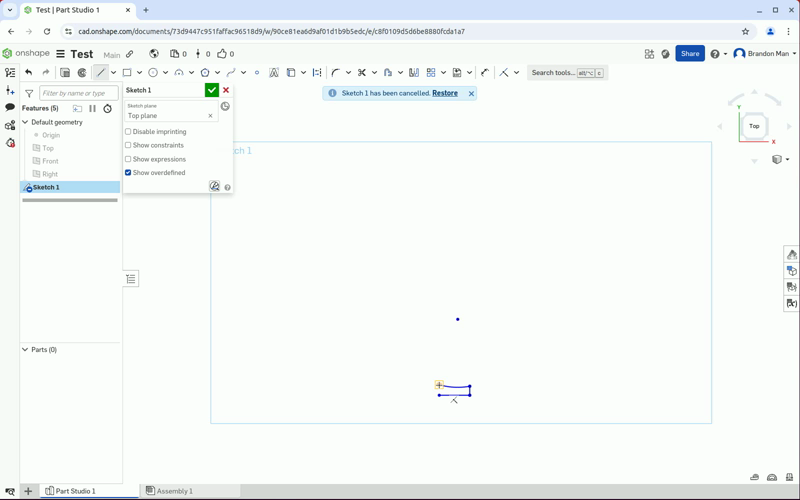
click(439, 384)
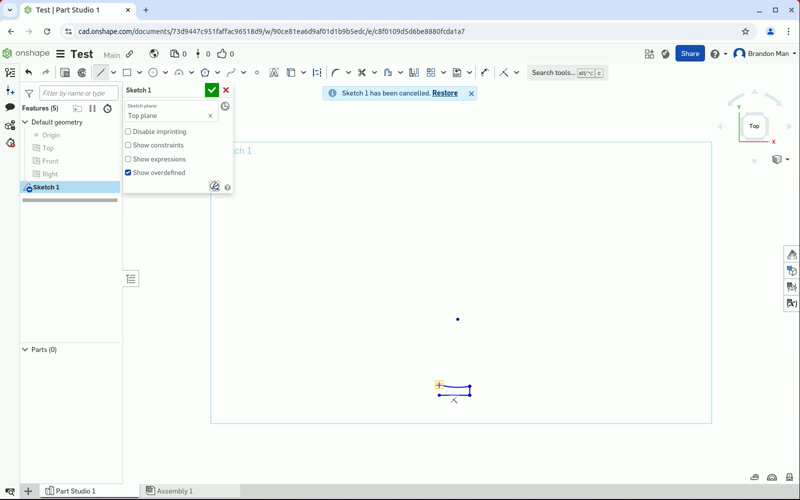
mouse_move(469, 384)
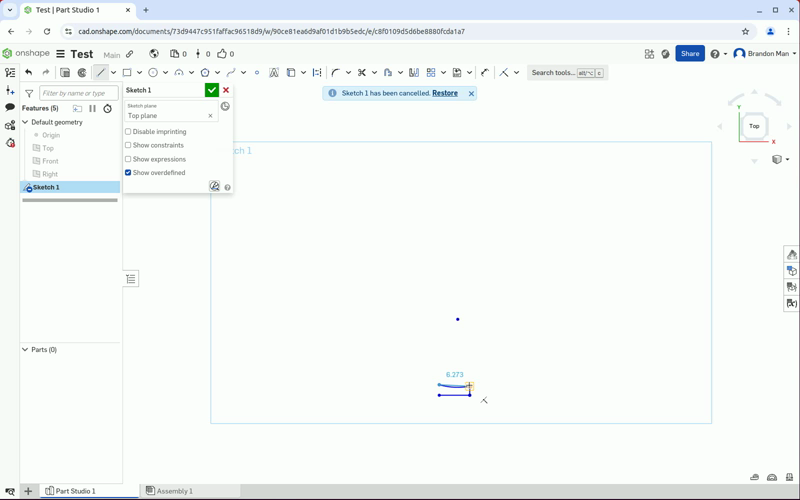
key_down(shift)
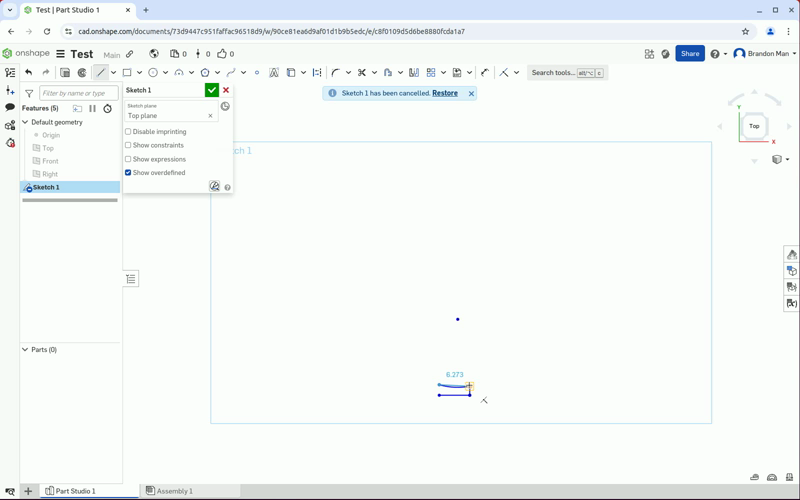
mouse_move(439, 395)
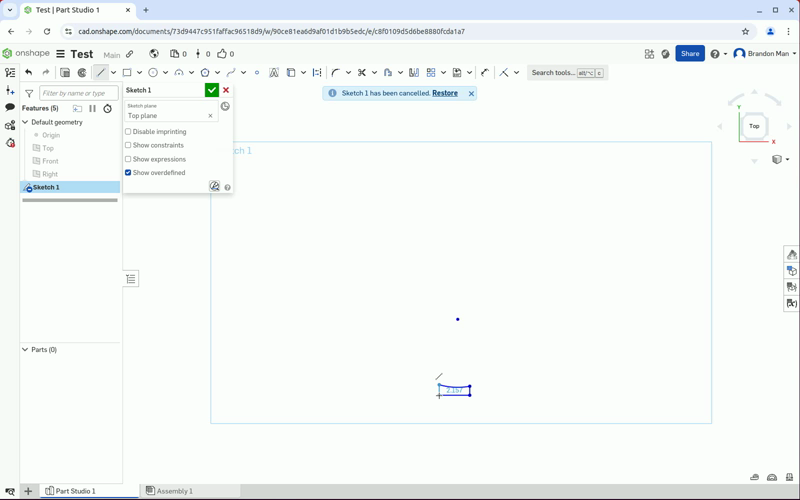
key_up(shift)
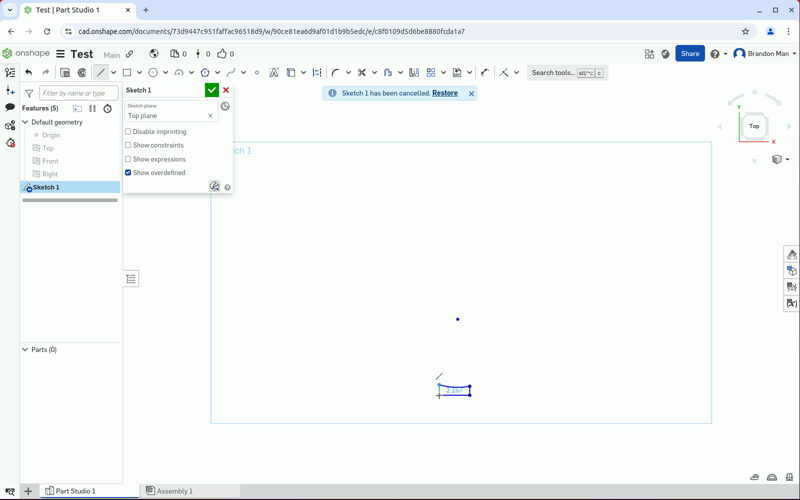
click(439, 395)
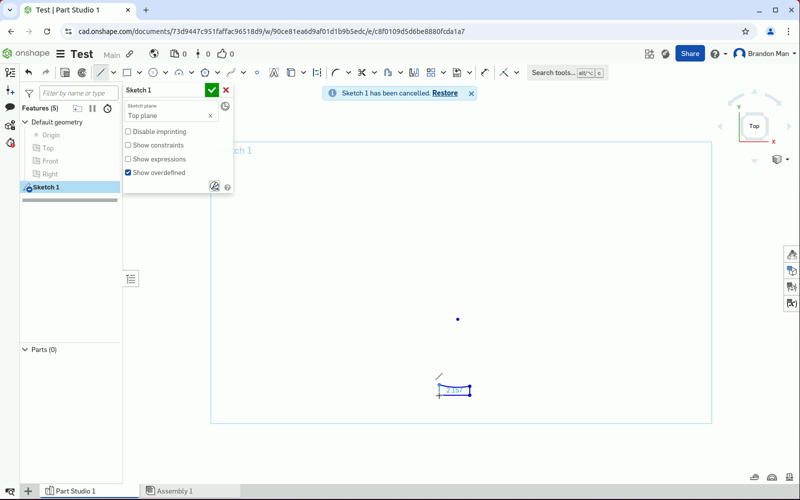
key(esc)
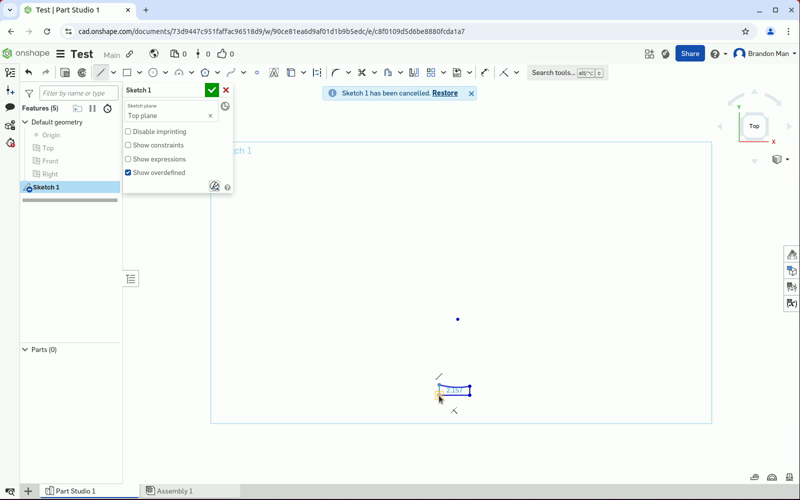
mouse_move(464, 393)
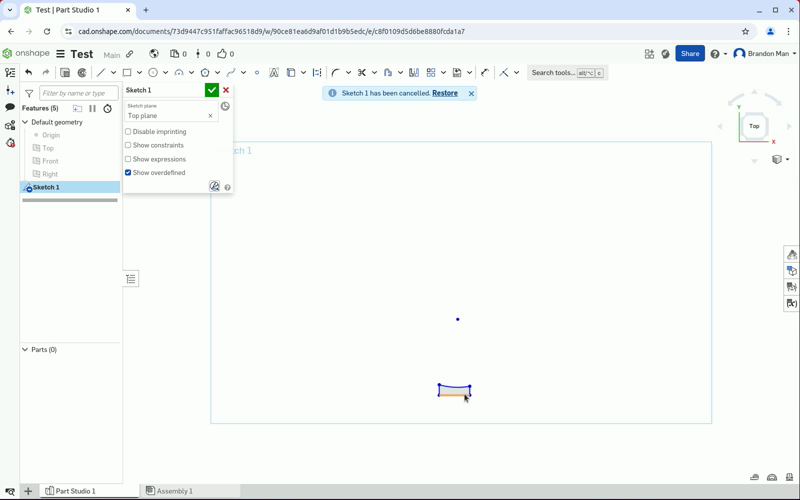
scroll(6)
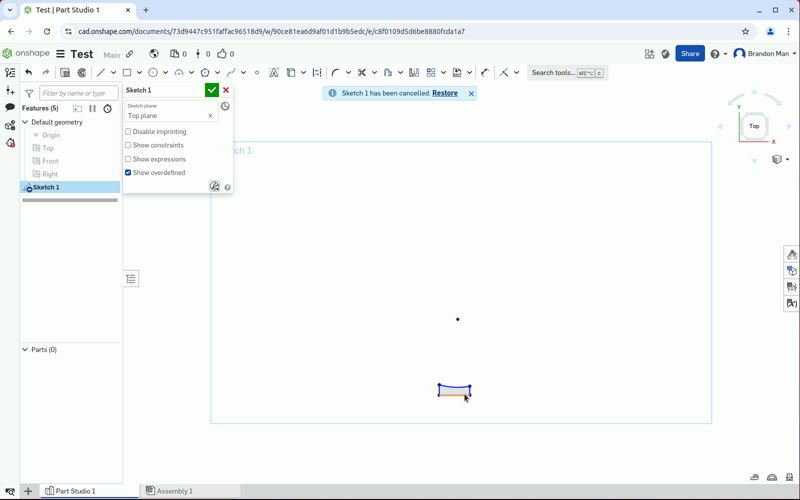
scroll(6)
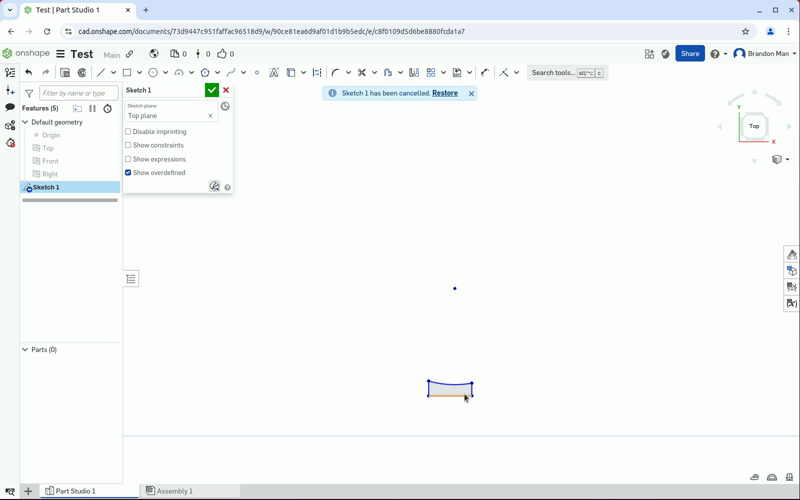
scroll(6)
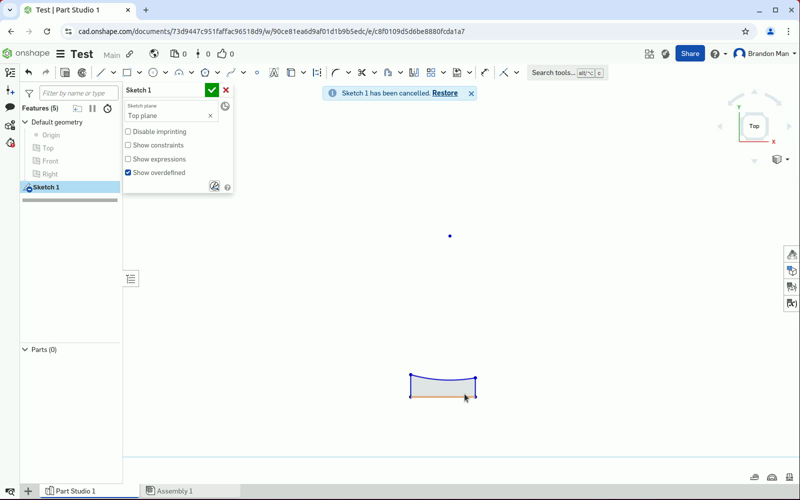
scroll(6)
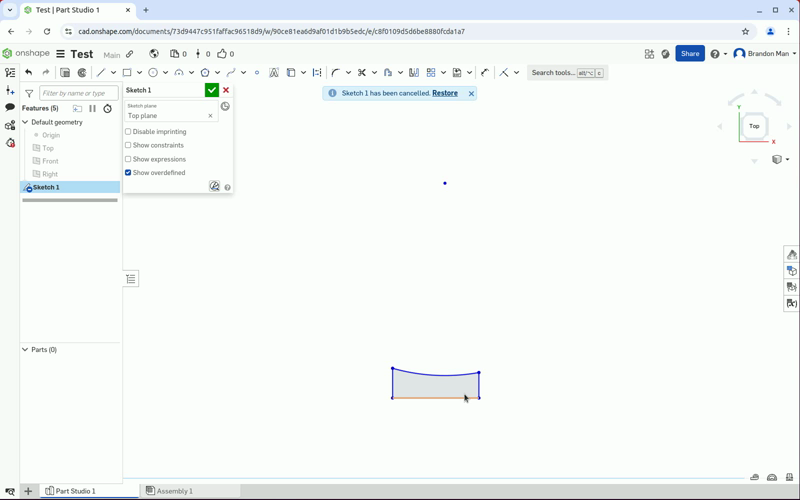
scroll(6)
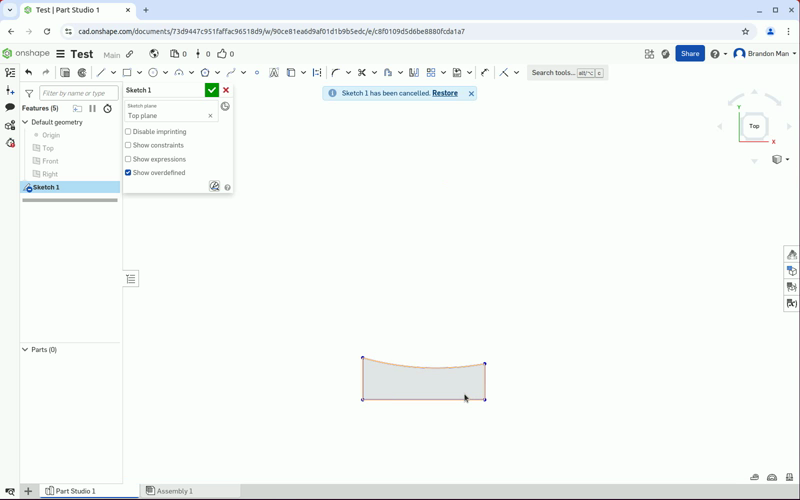
scroll(6)
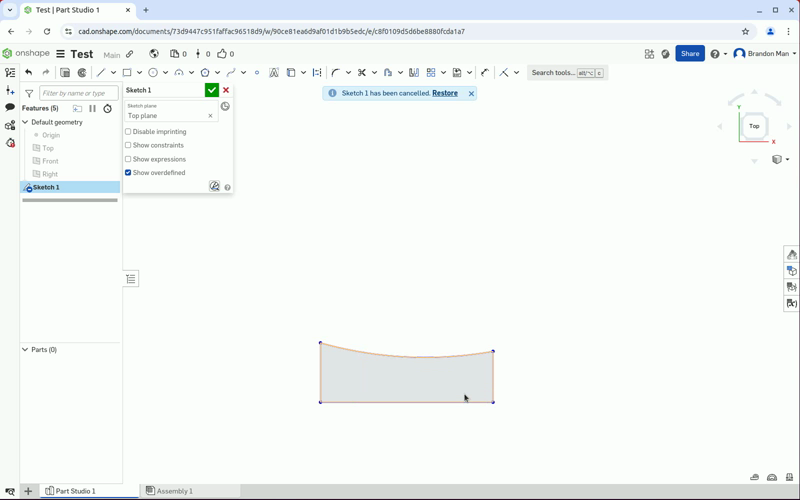
scroll(6)
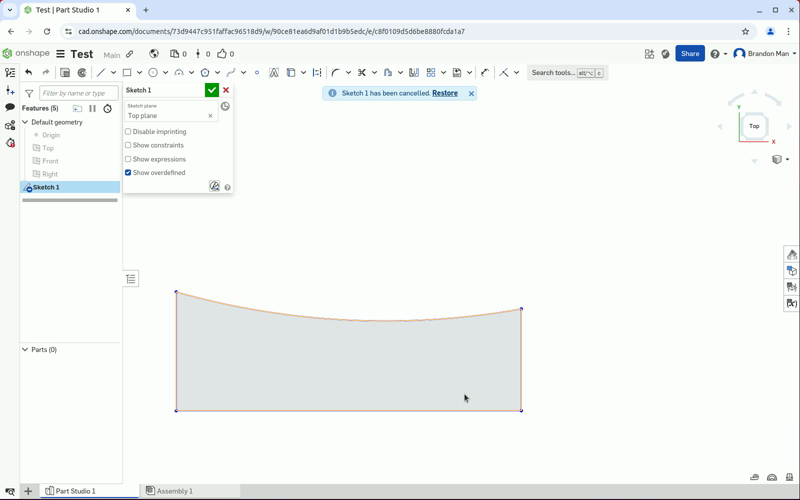
click(464, 393)
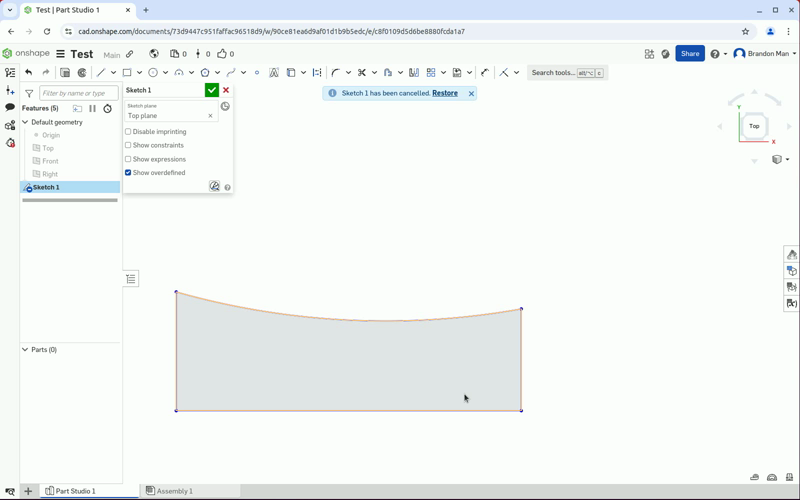
scroll(-6)
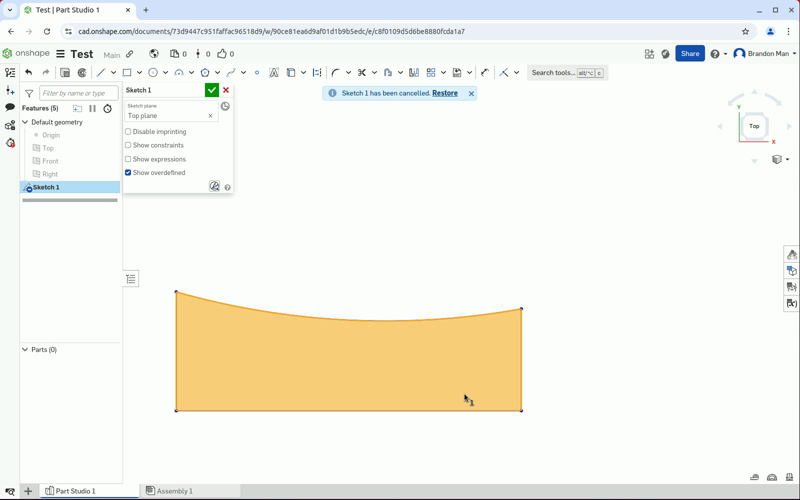
scroll(-6)
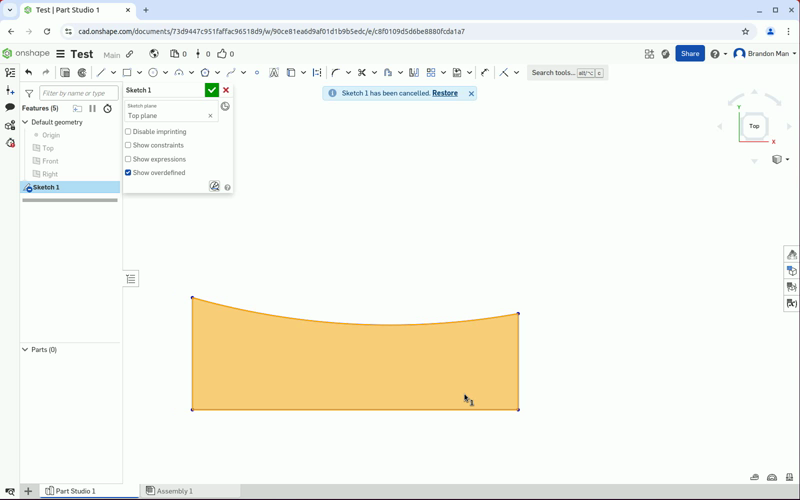
scroll(-6)
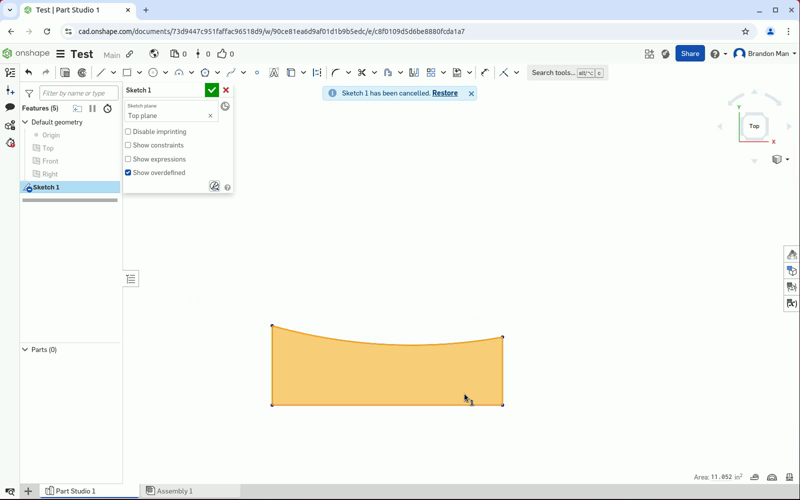
scroll(-6)
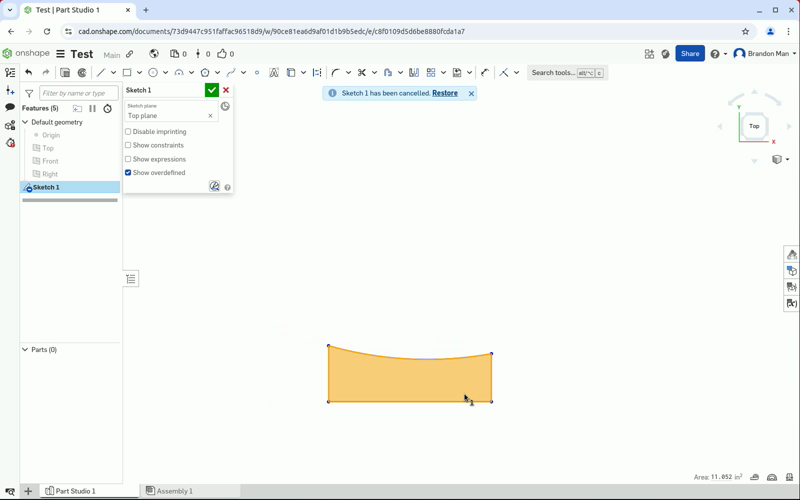
scroll(-6)
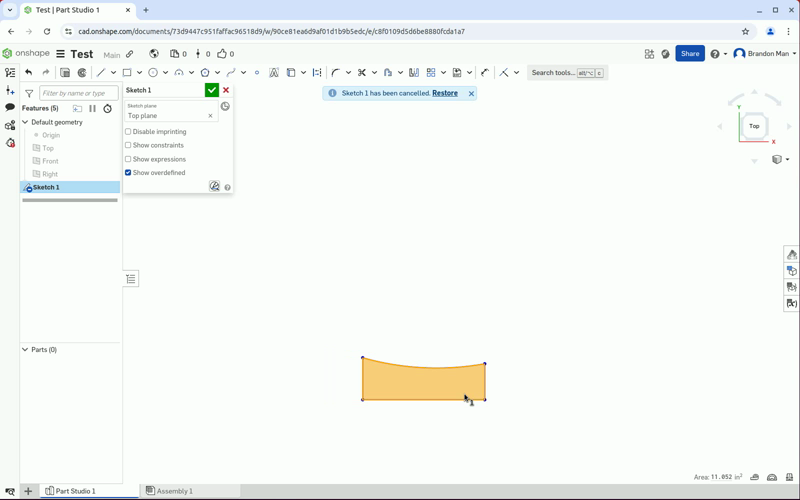
scroll(-6)
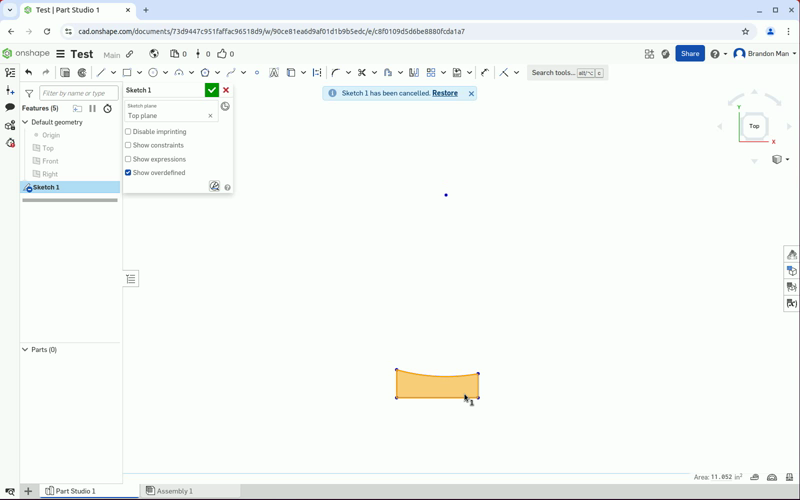
scroll(-6)
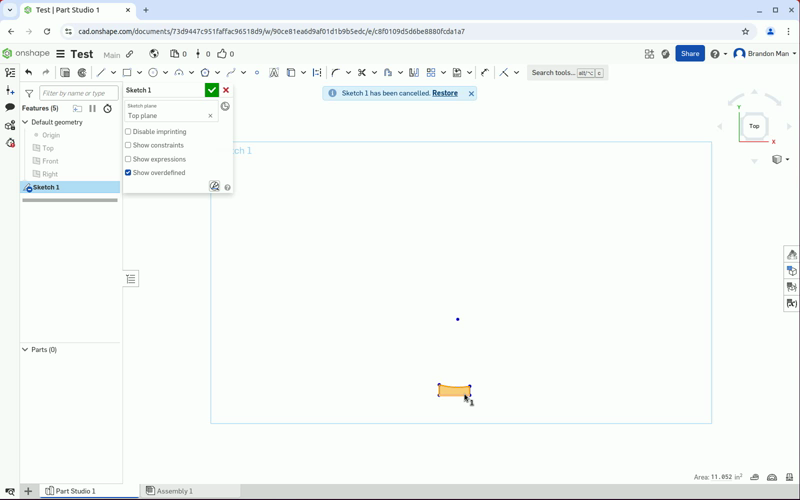
mouse_move(73, 352)
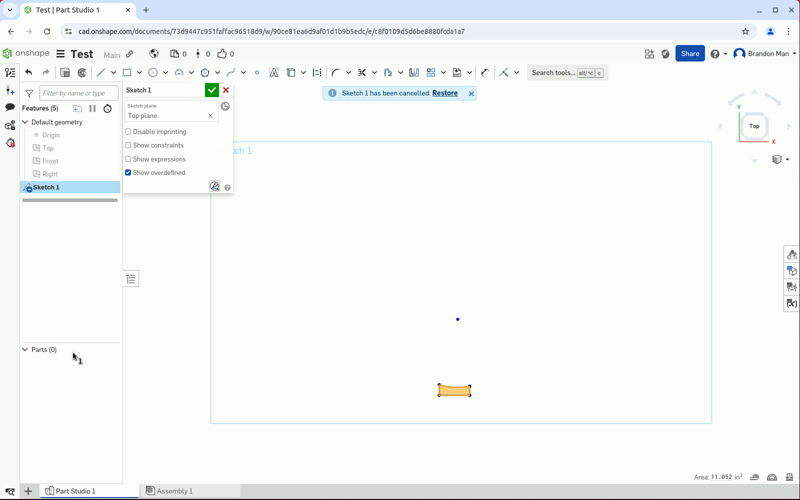
key(shift+y)
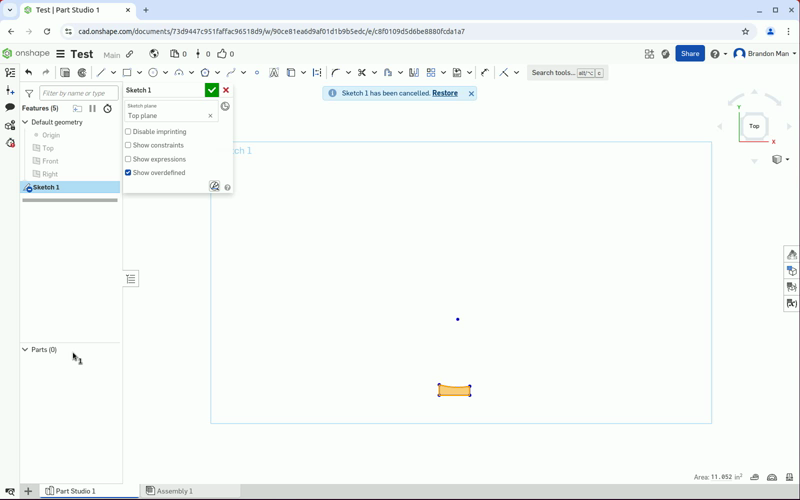
key(shift+e)
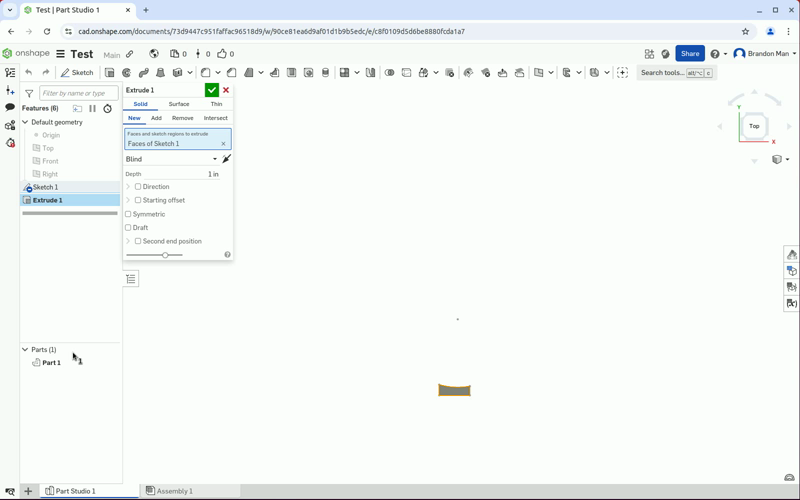
mouse_move(143, 106)
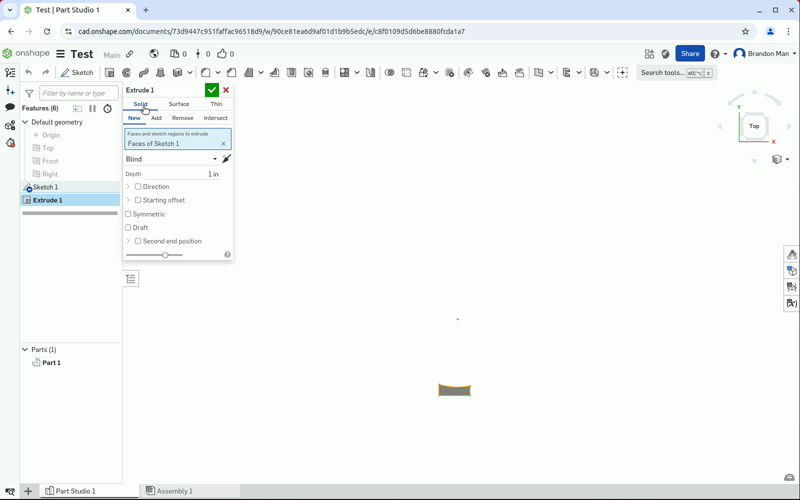
click(143, 106)
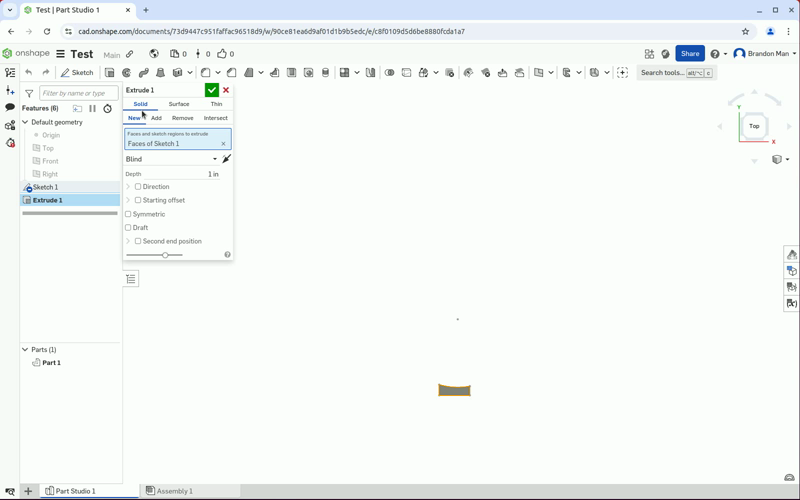
mouse_move(137, 120)
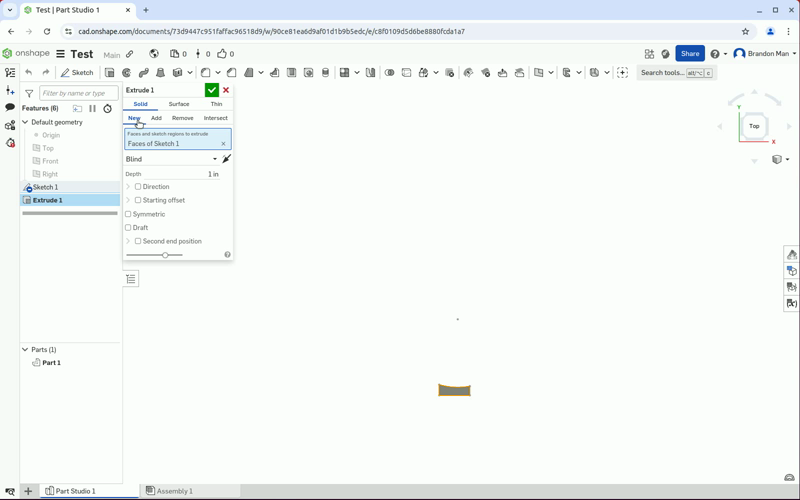
click(137, 120)
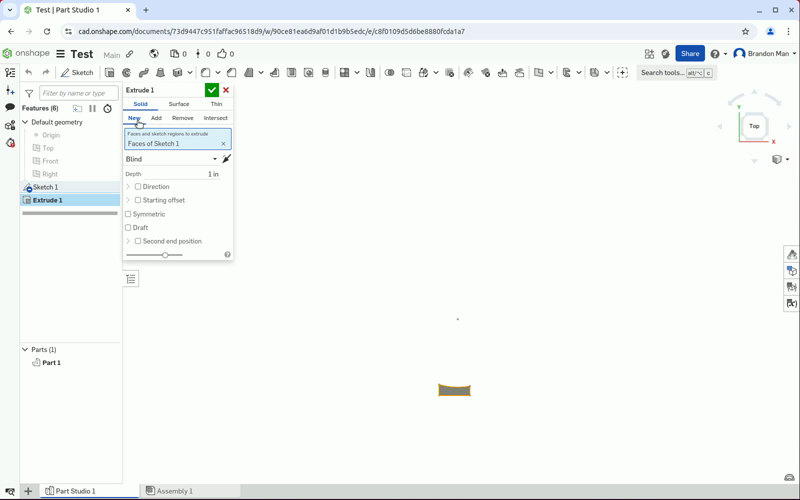
key(tab, 4)
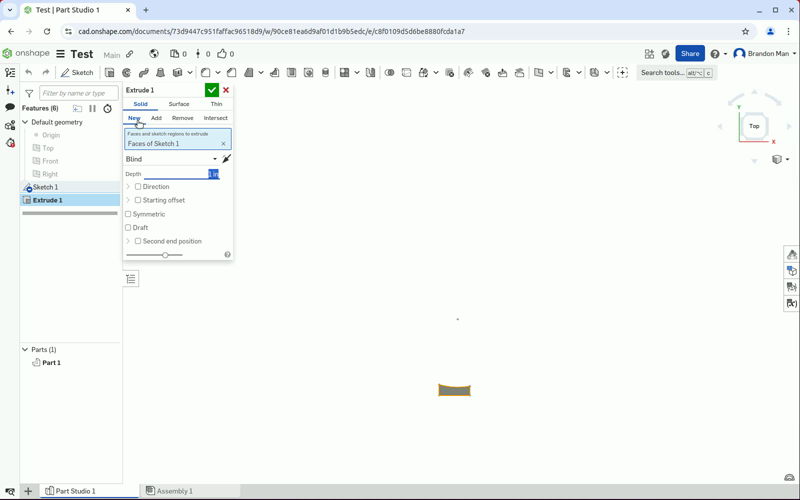
text(1.204)
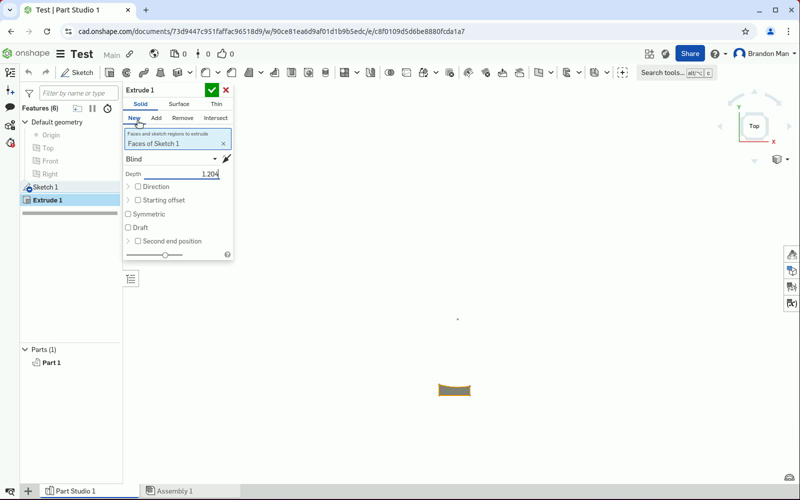
key(enter)
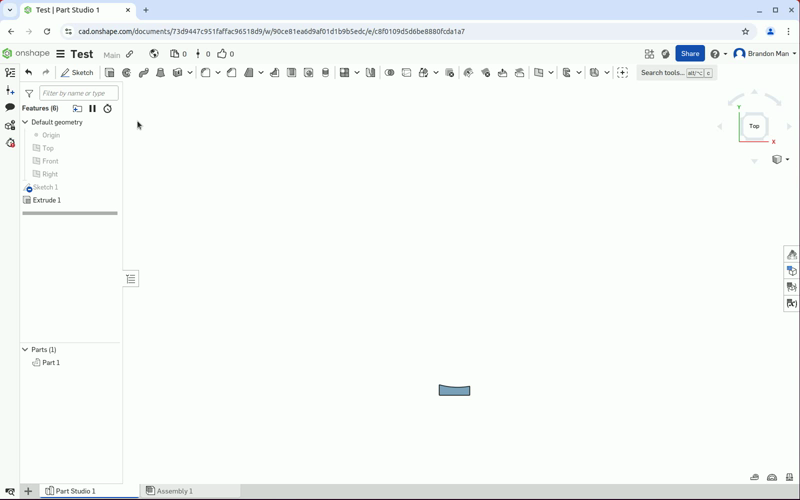
key(shift+h)
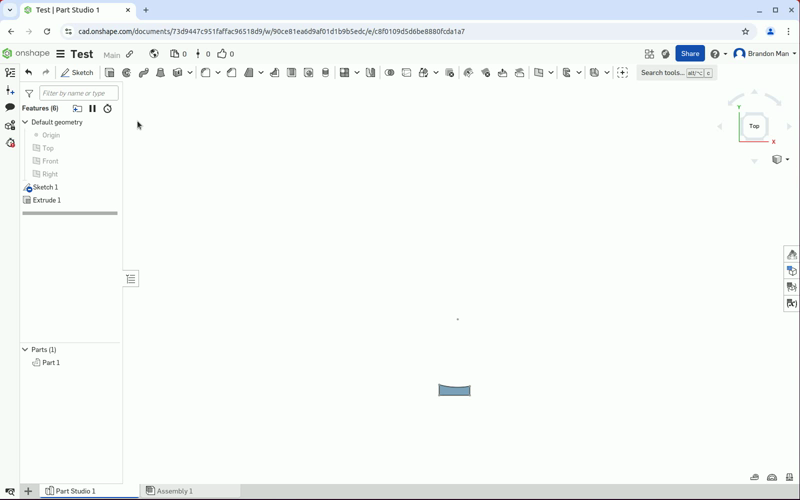
key(shift+h)
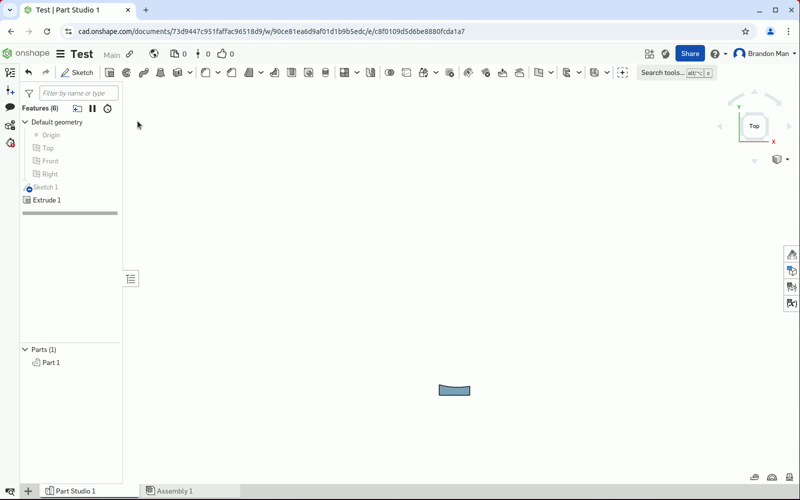
mouse_move(73, 189)
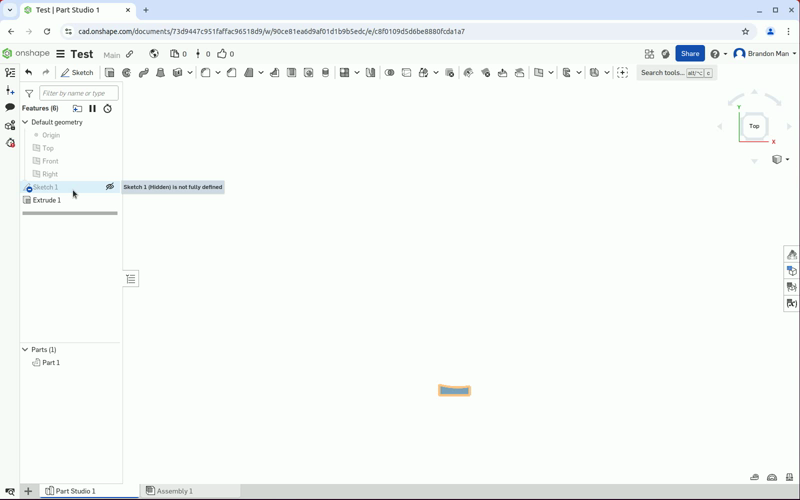
click(73, 189)
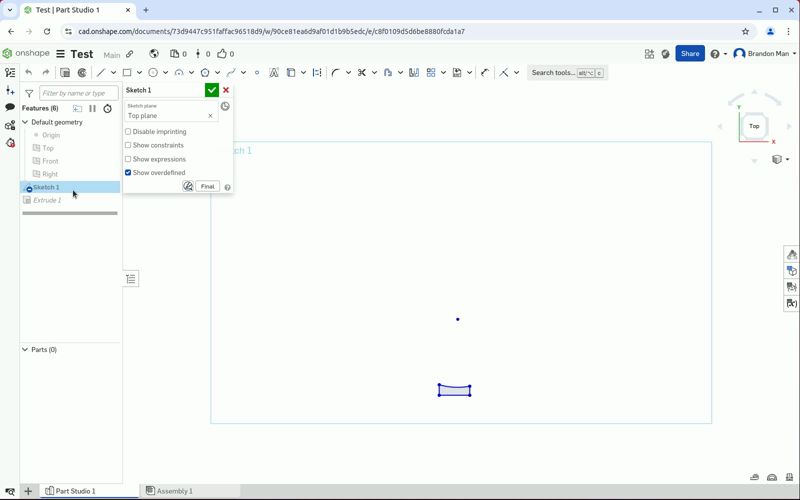
mouse_move(229, 92)
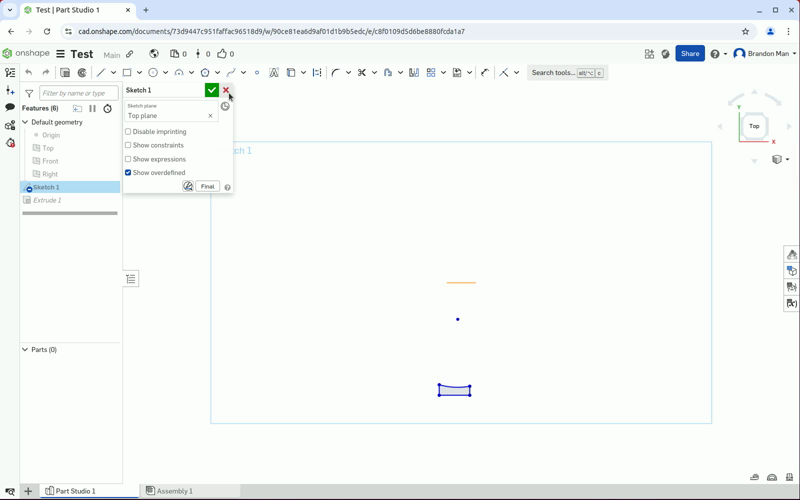
click(229, 92)
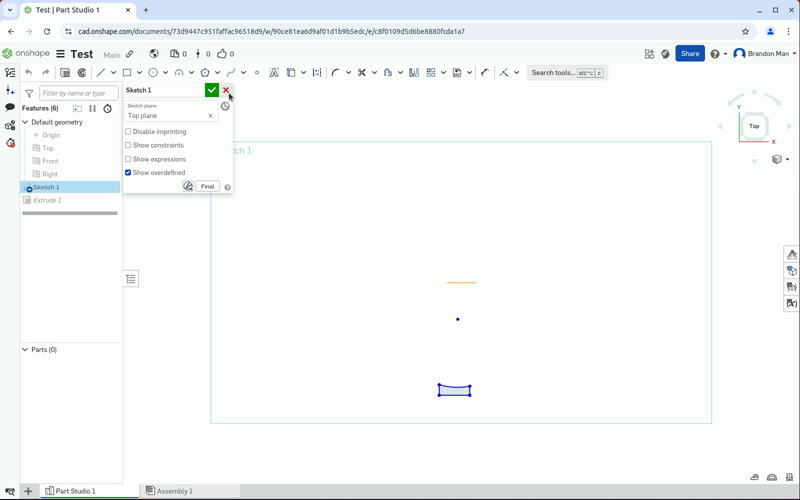
key(shift+s)
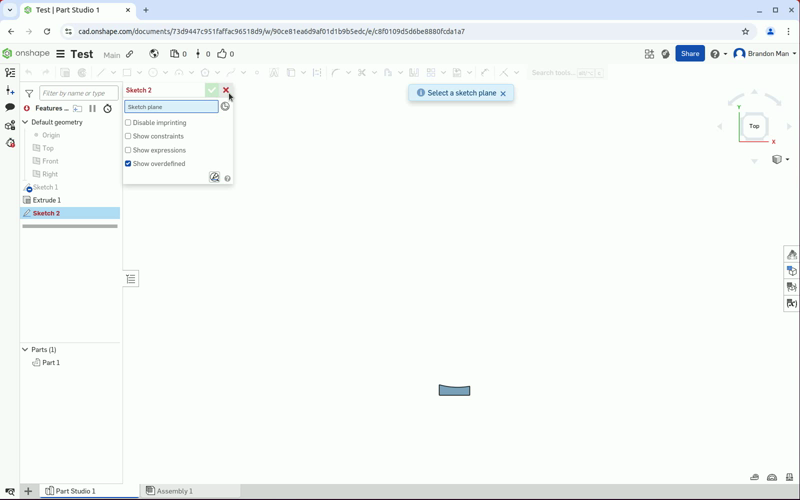
mouse_move(73, 150)
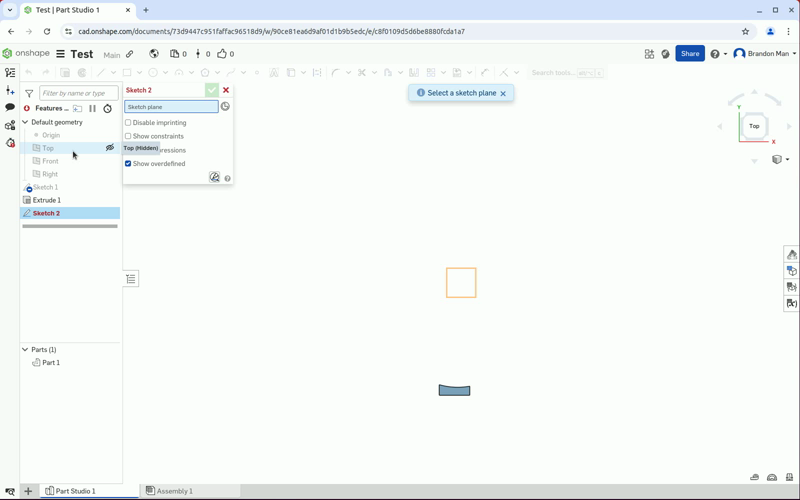
click(73, 150)
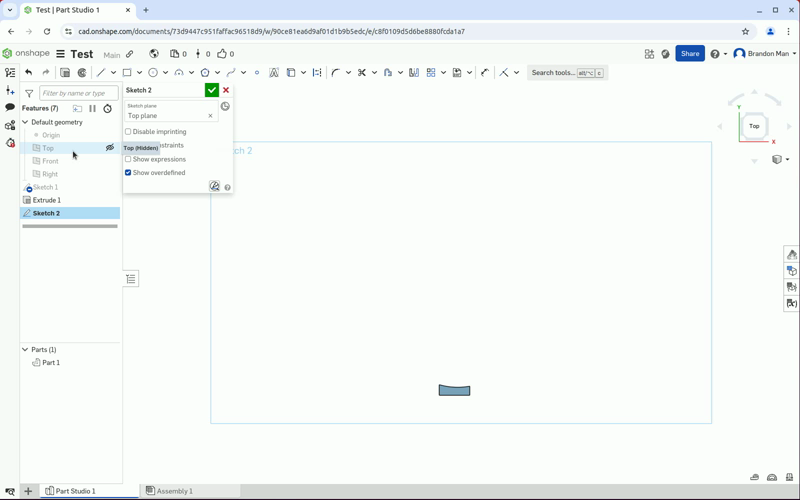
mouse_move(73, 352)
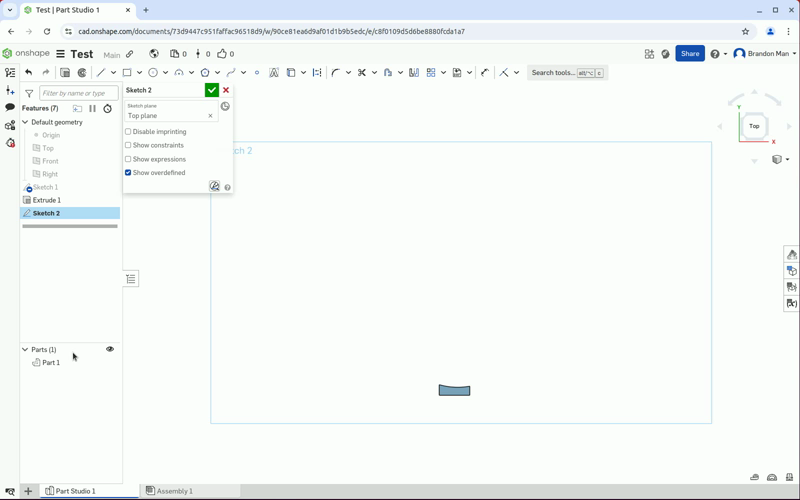
key(y)
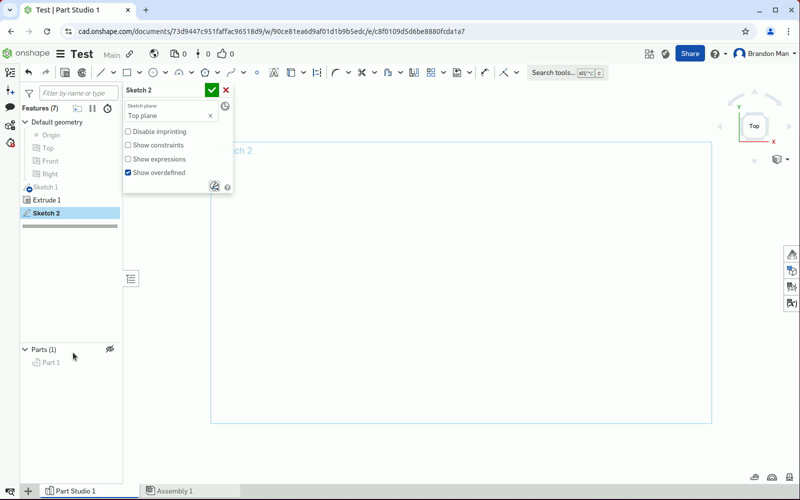
key(c)
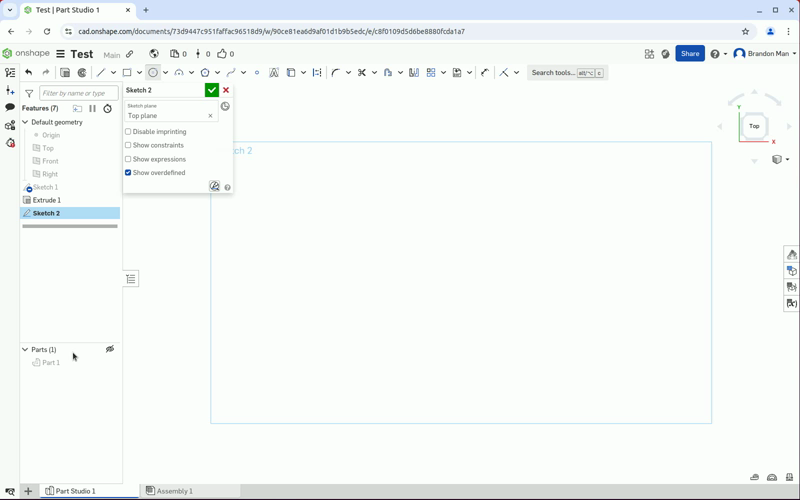
key_down(shift)
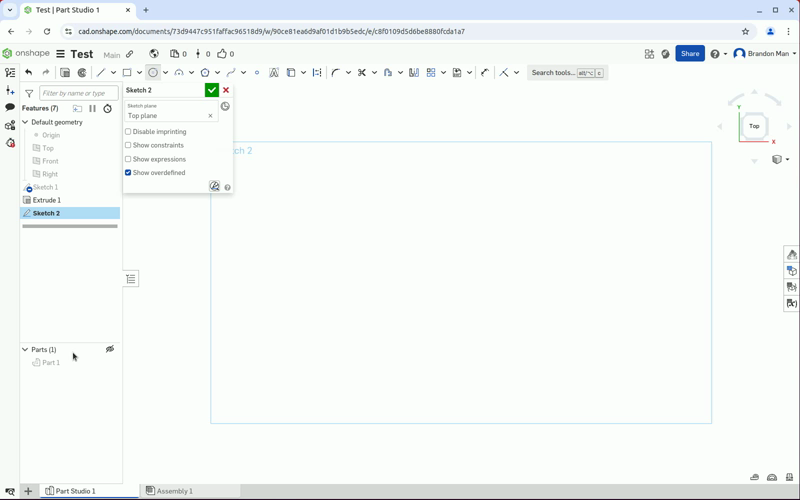
mouse_move(461, 282)
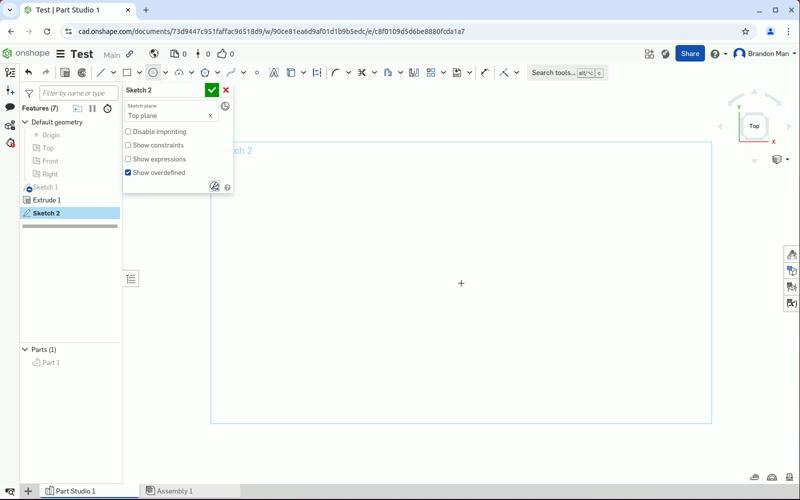
click(461, 282)
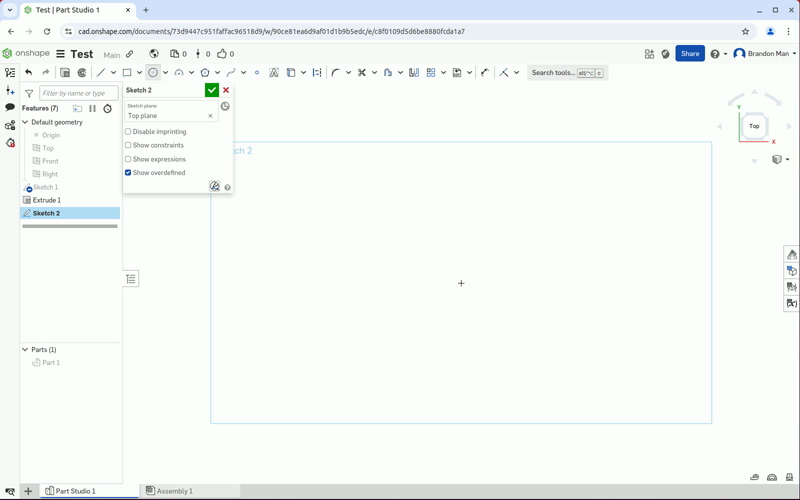
key_up(shift)
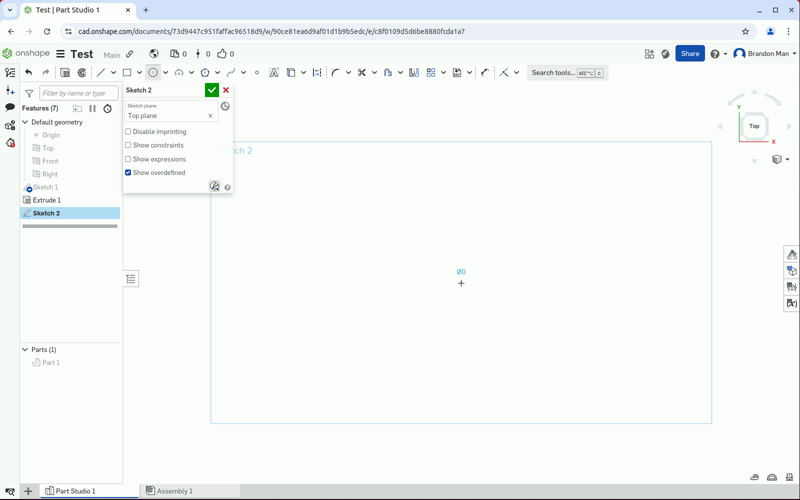
mouse_move(566, 282)
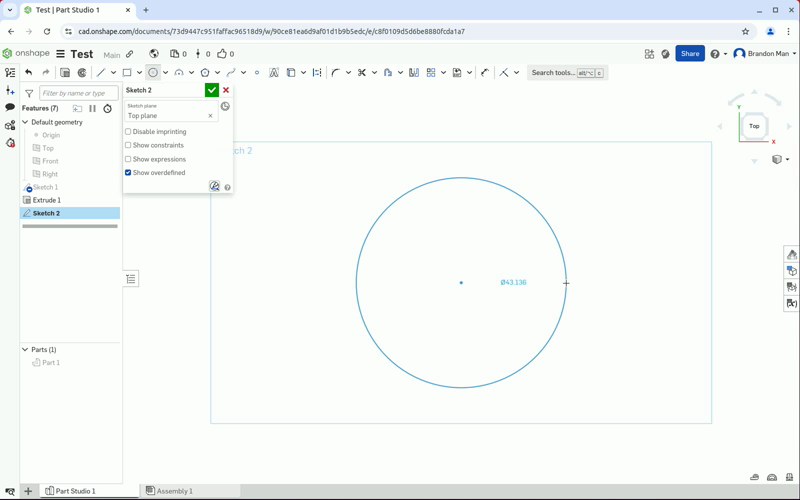
click(566, 282)
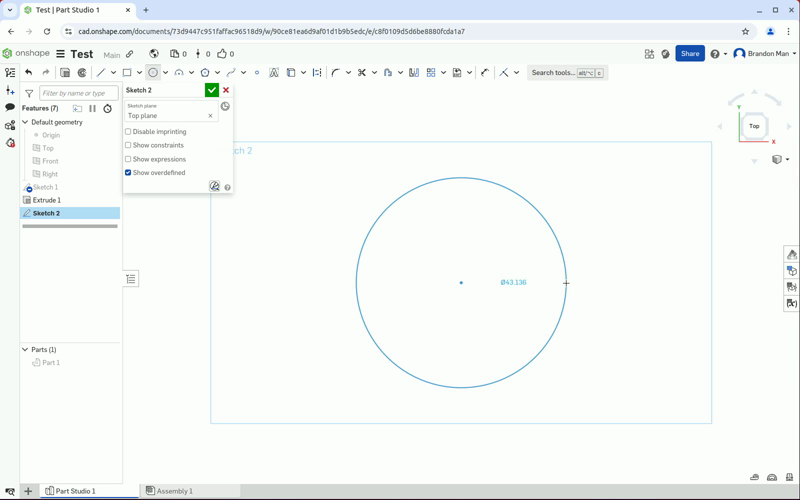
key(esc)
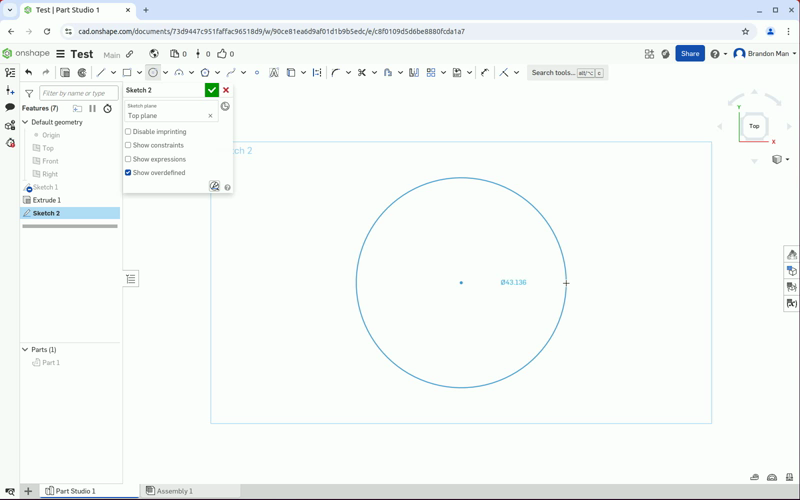
key(c)
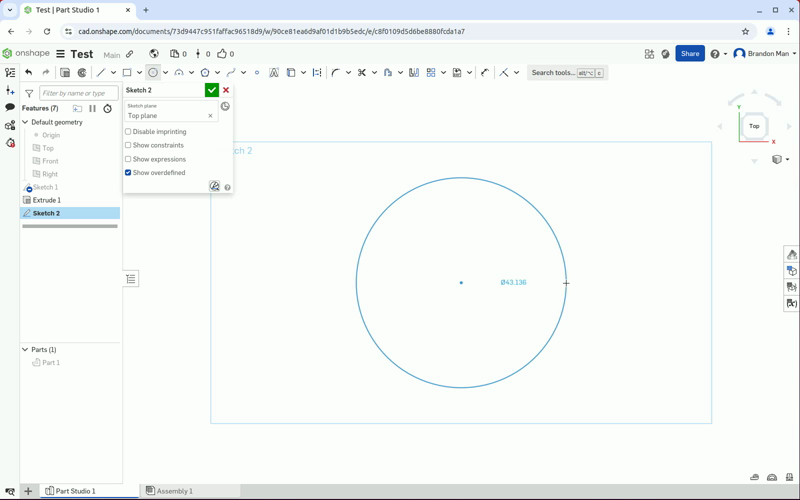
key_down(shift)
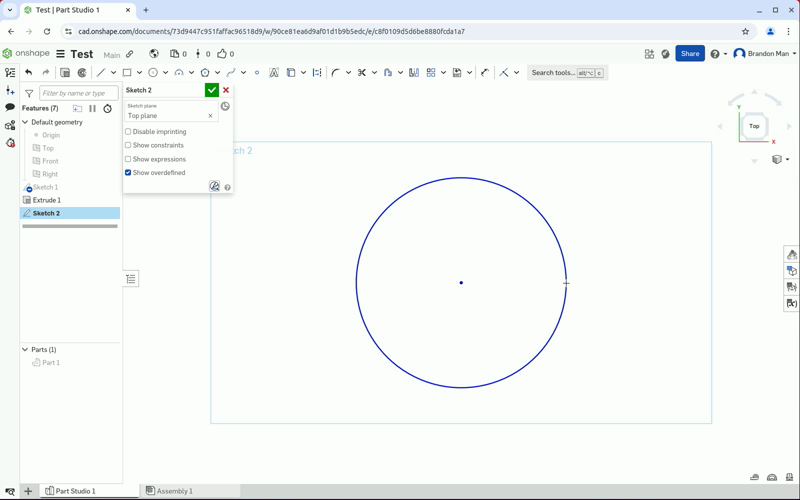
mouse_move(461, 282)
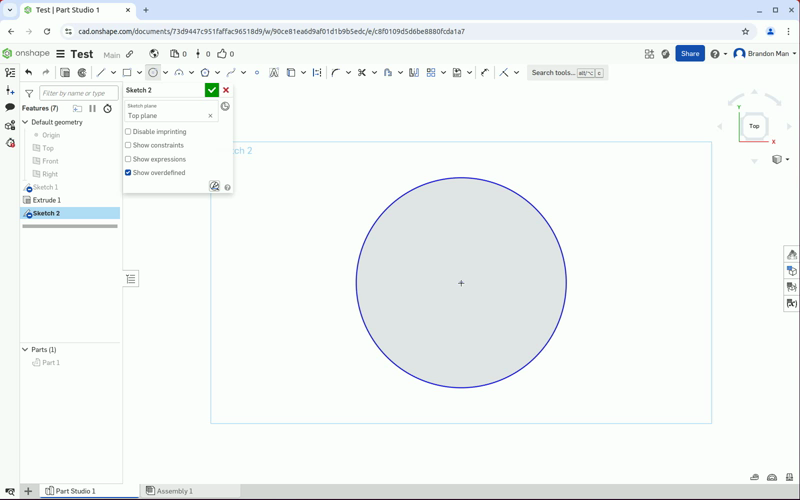
click(461, 282)
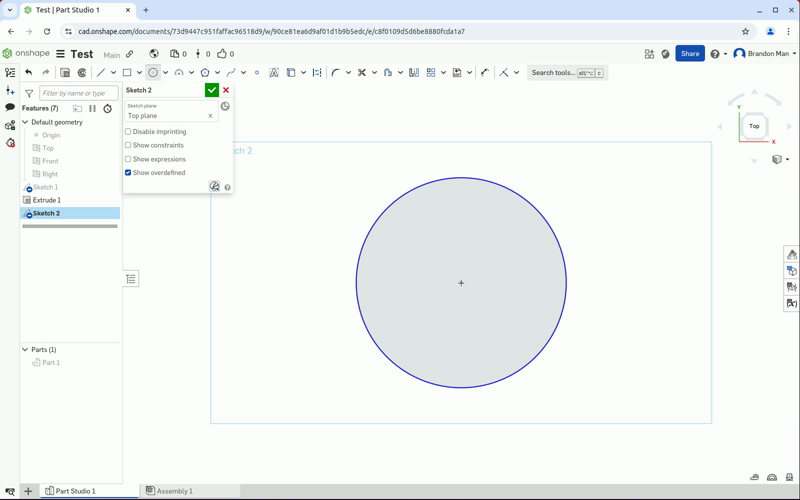
key_up(shift)
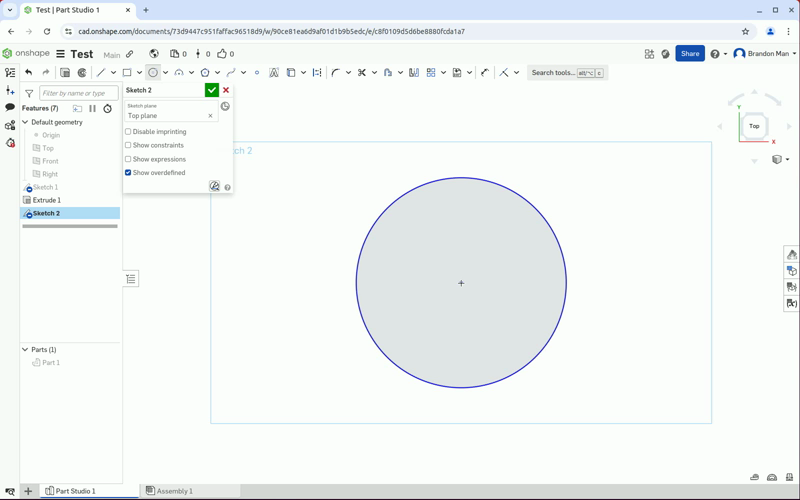
mouse_move(533, 282)
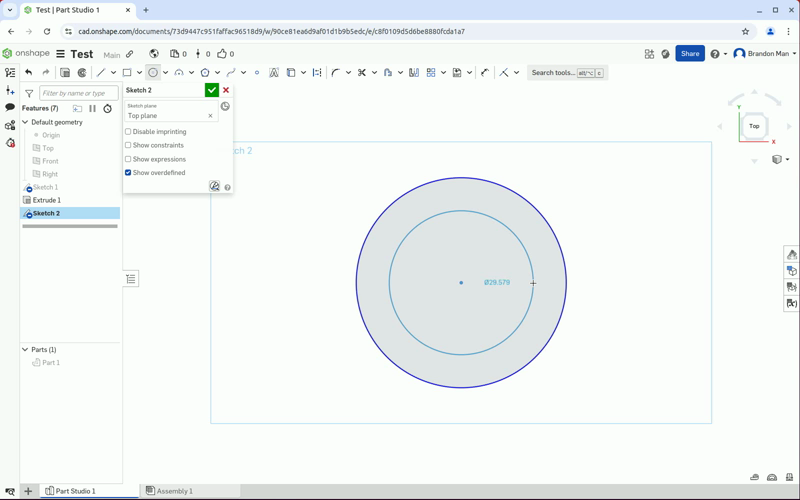
click(533, 282)
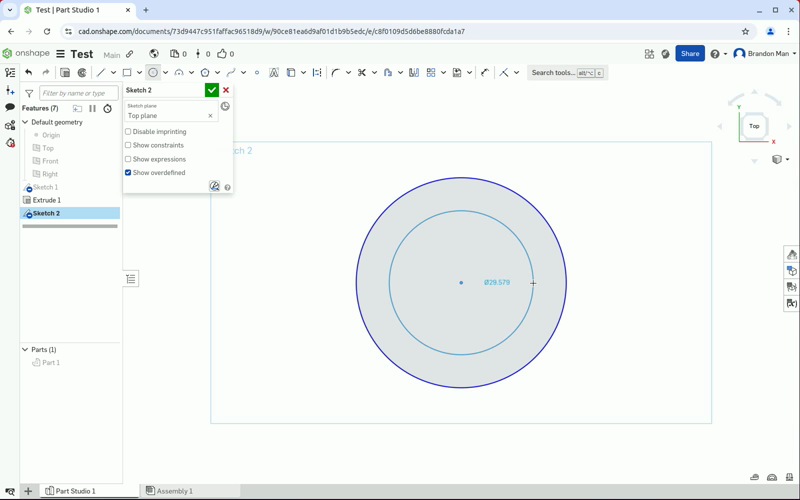
key(esc)
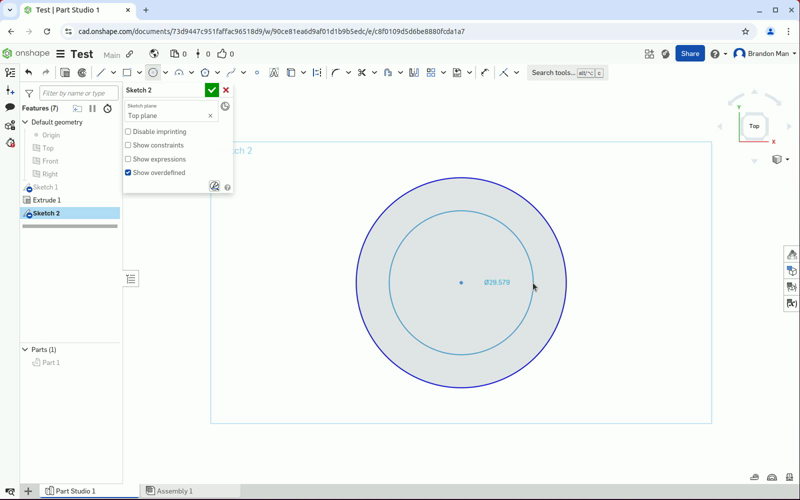
mouse_move(485, 196)
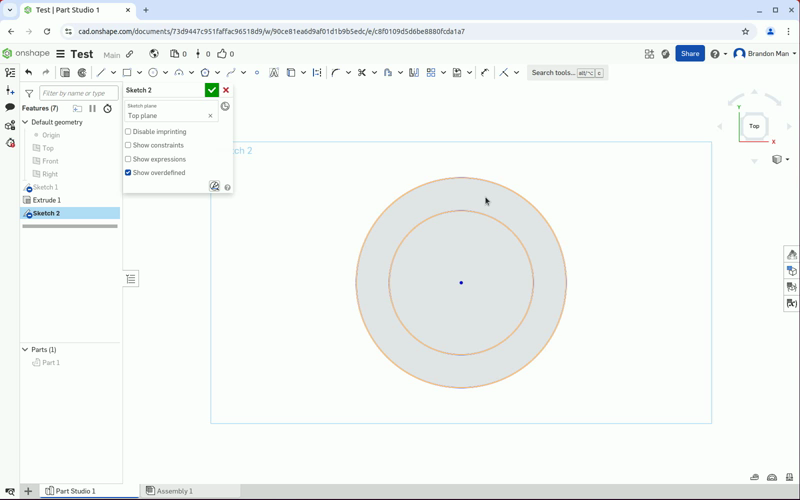
click(485, 196)
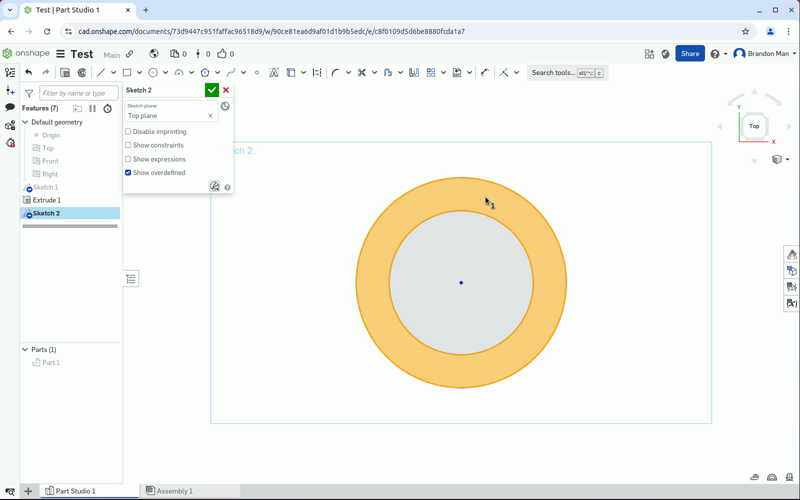
mouse_move(73, 352)
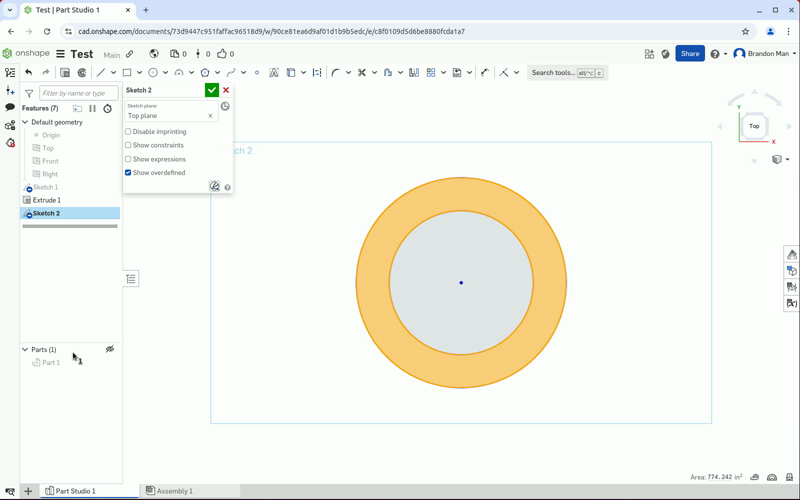
key(shift+y)
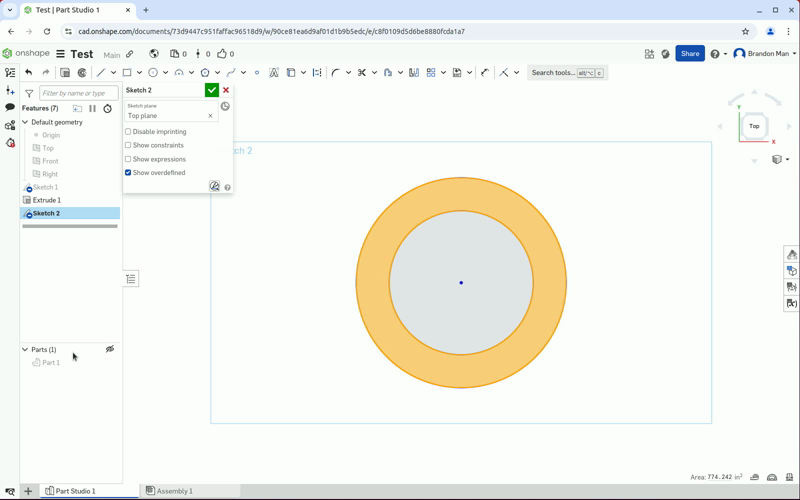
key(shift+e)
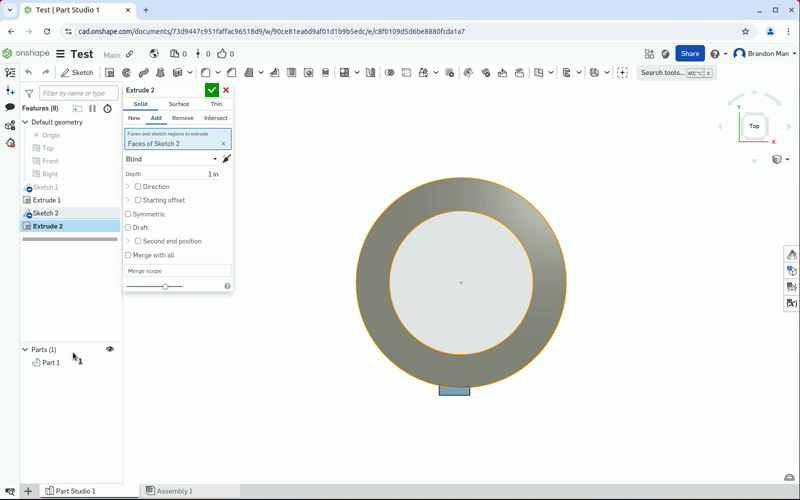
mouse_move(143, 106)
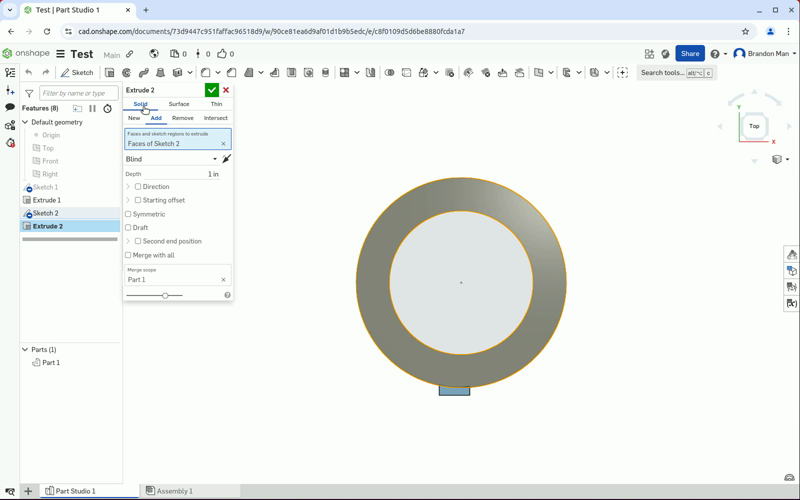
click(143, 106)
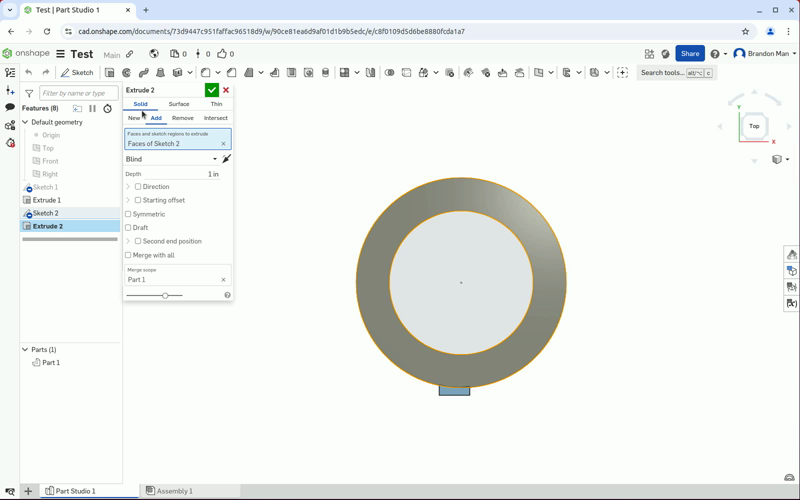
mouse_move(137, 120)
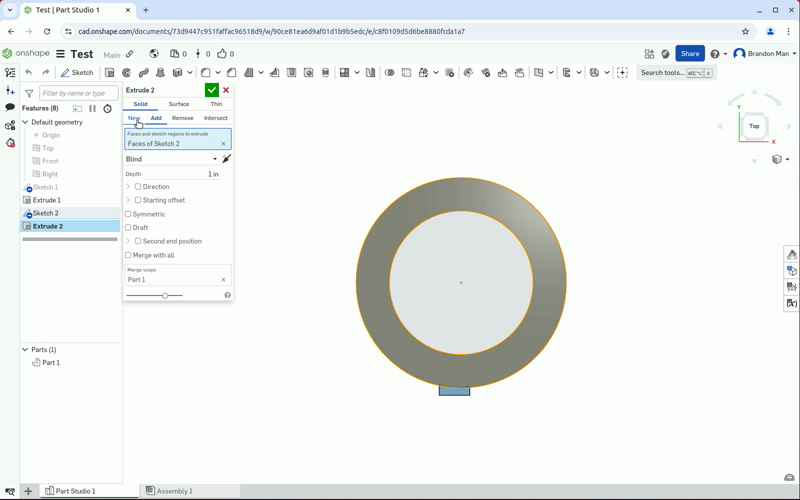
click(137, 120)
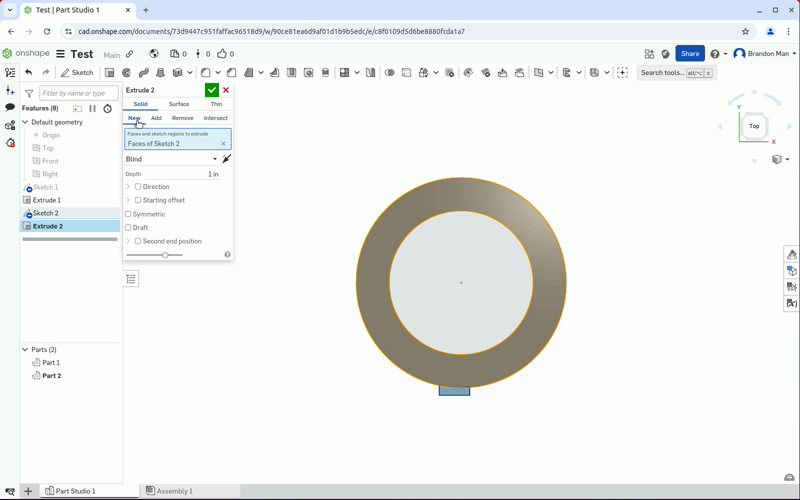
key(tab, 4)
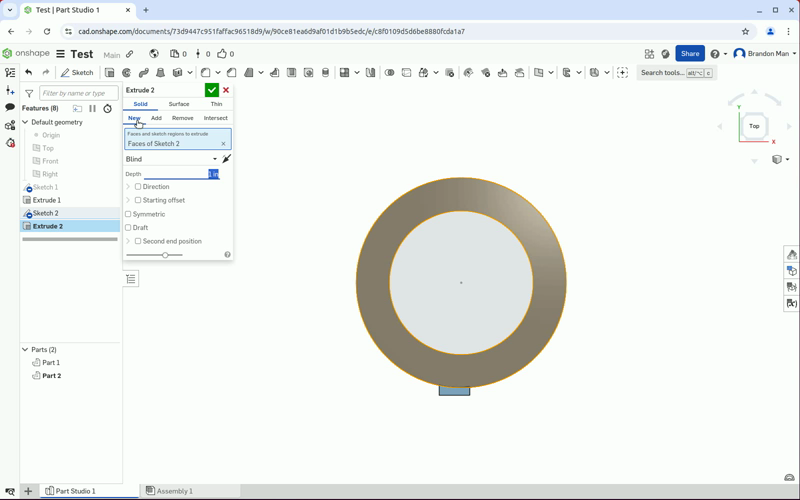
text(1.204)
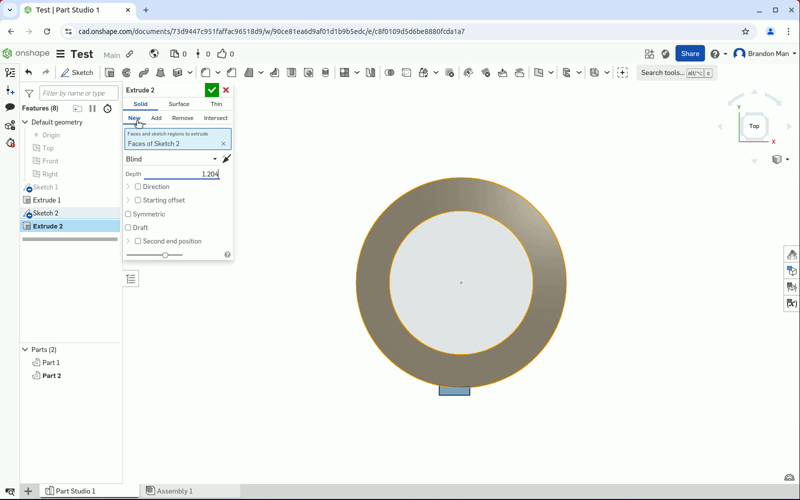
key(enter)
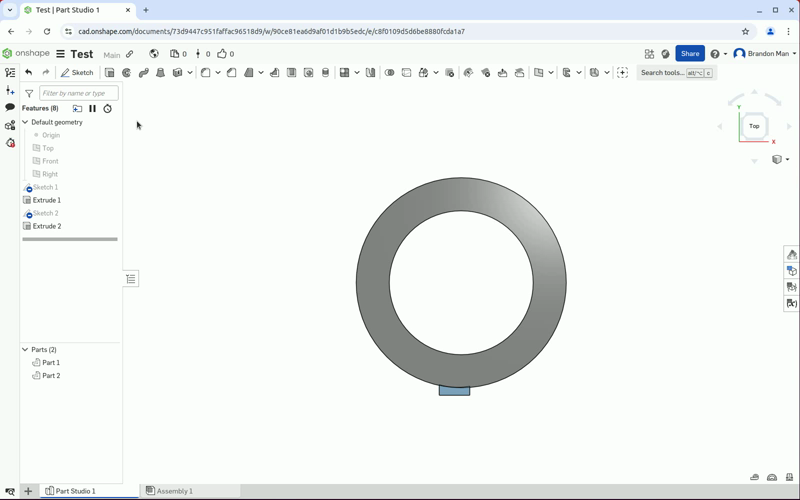
key(shift+h)
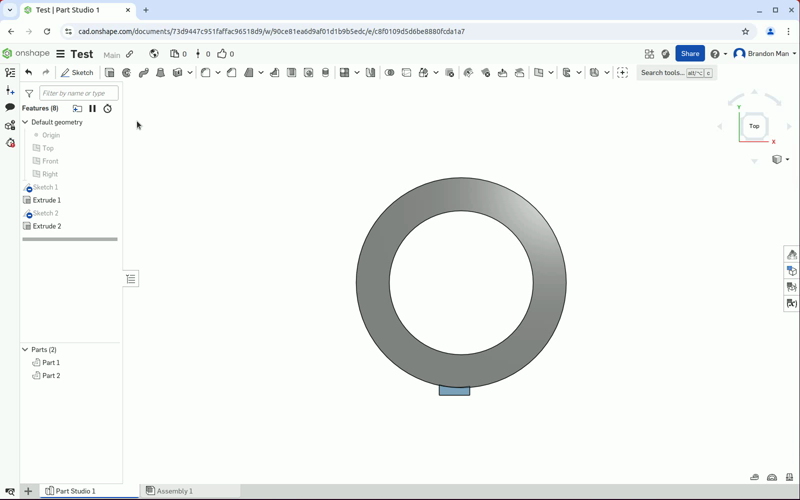
key(shift+h)
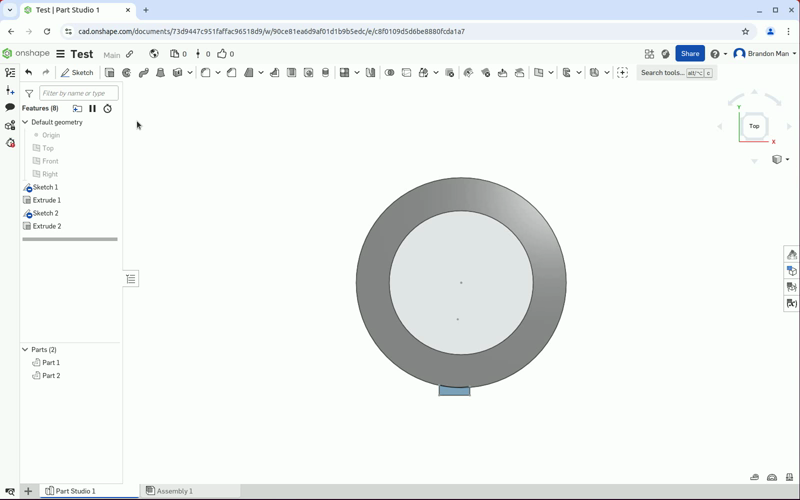
key(shift+7)
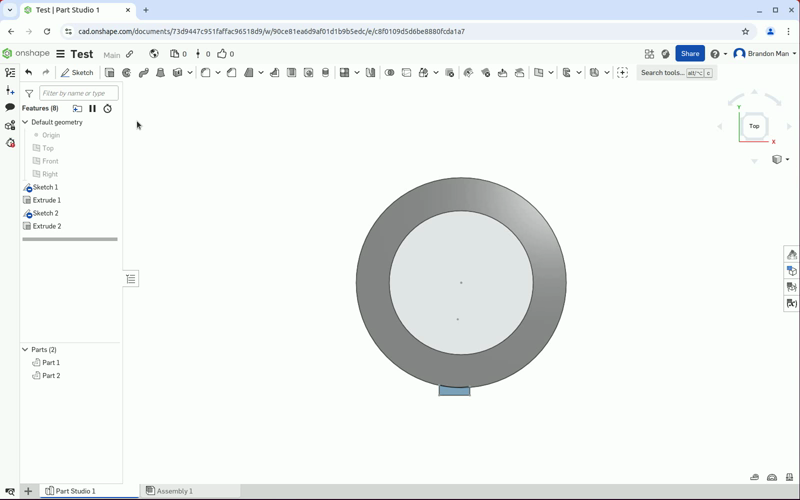
key(up, 3)
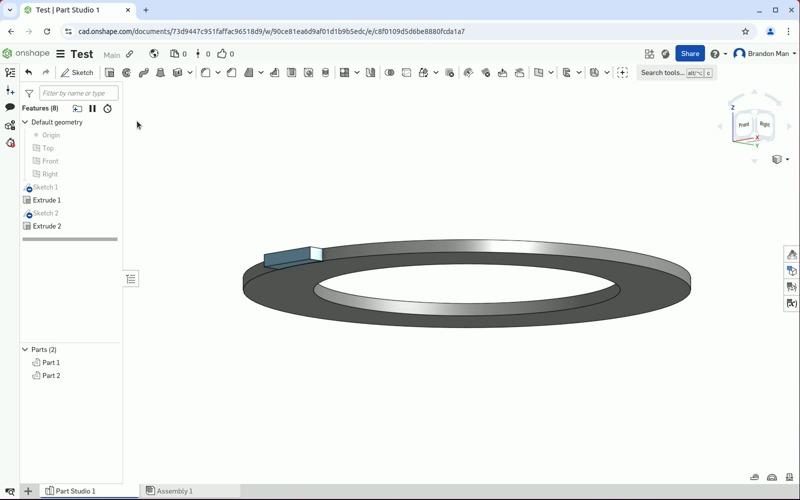
key(left, 3)
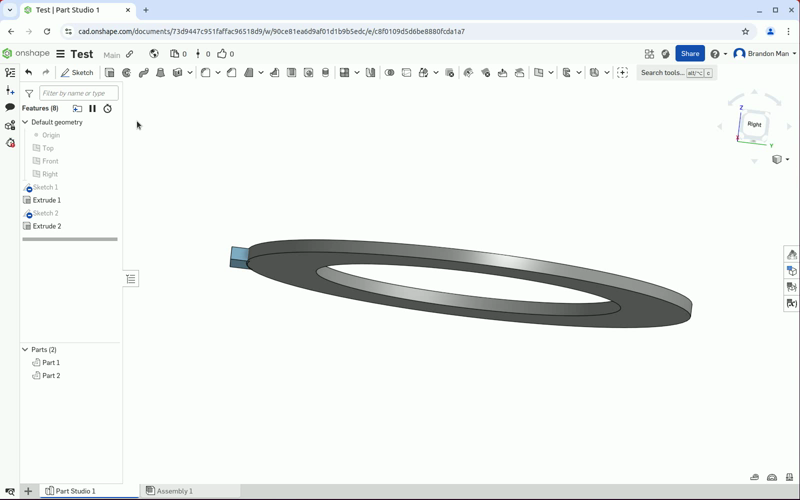
key(right, 3)
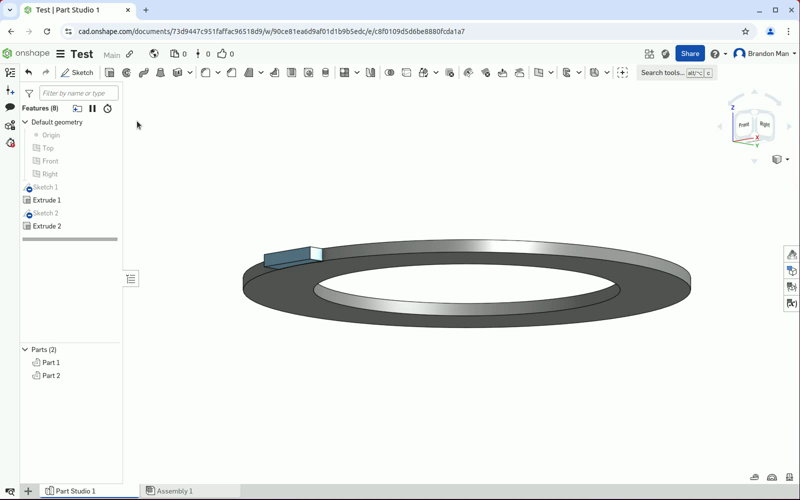
key(down, 3)
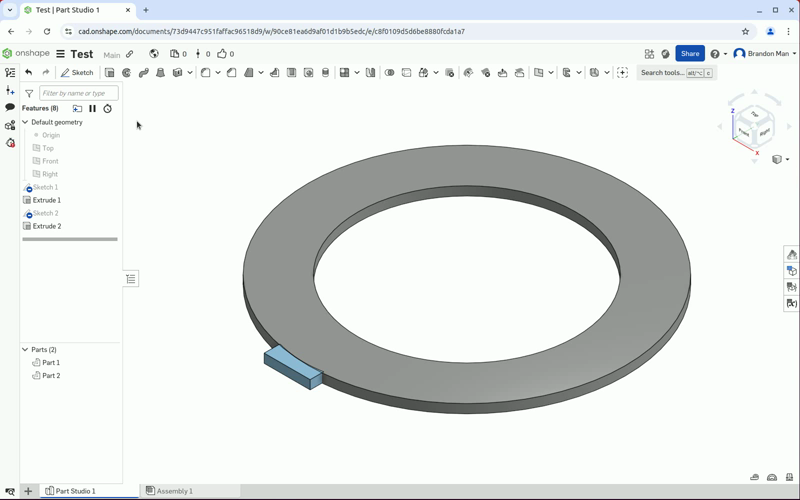
mouse_move(73, 189)
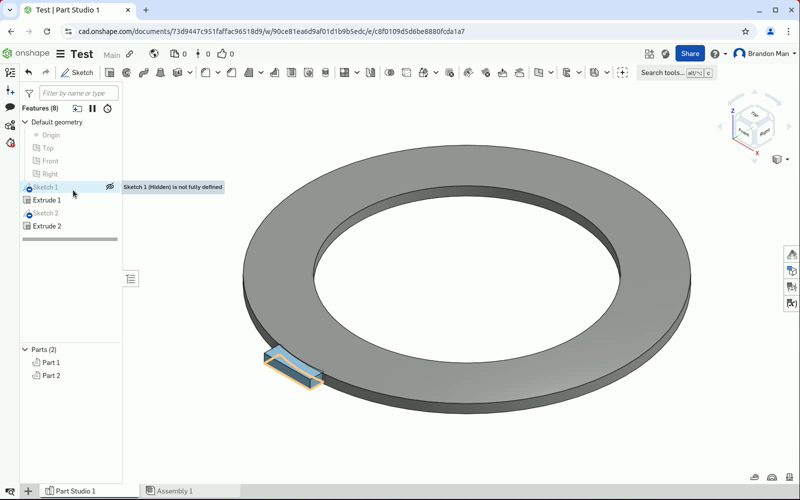
click(73, 189)